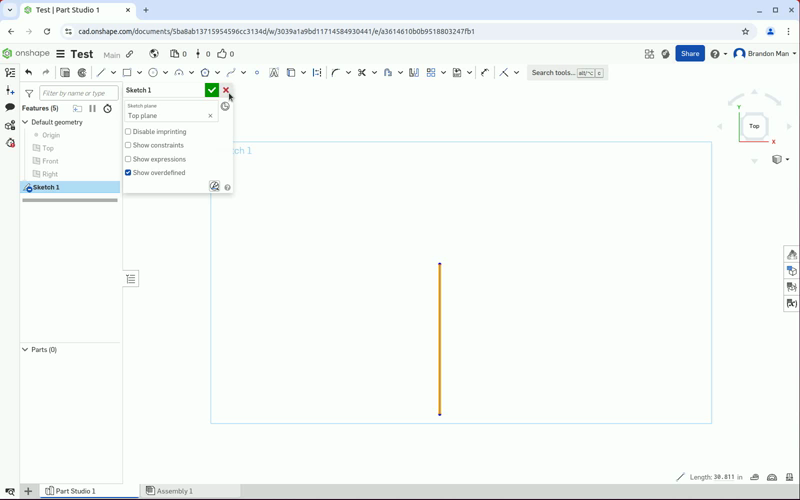
key(shift+h)
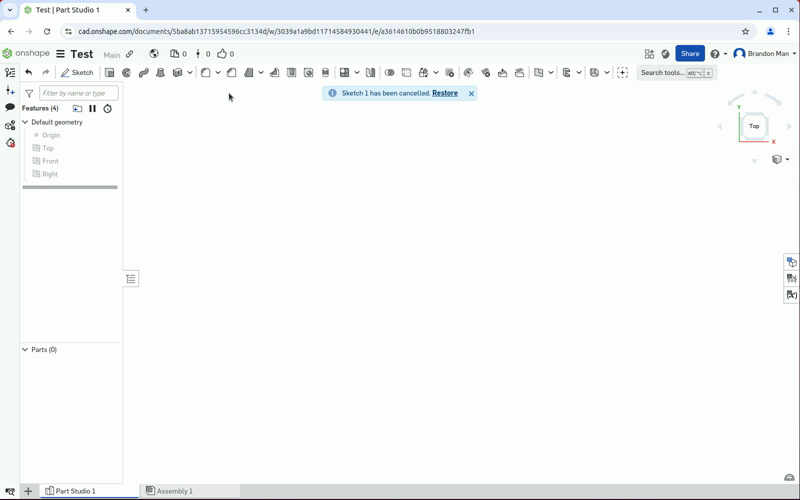
mouse_move(73, 352)
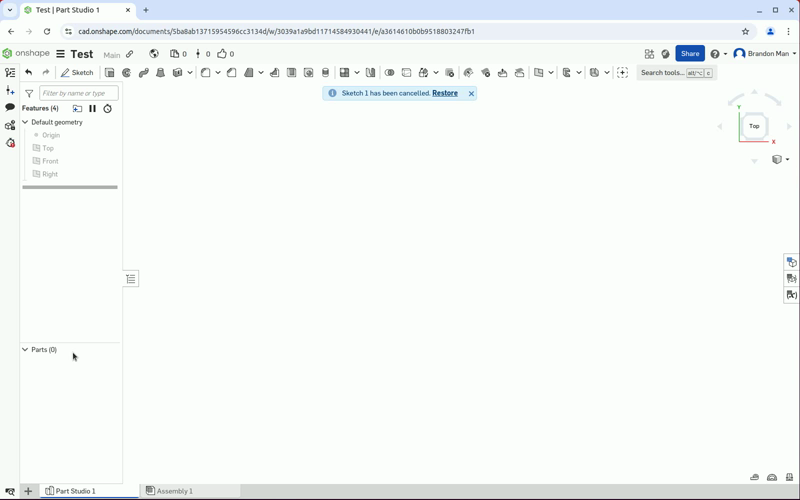
key(y)
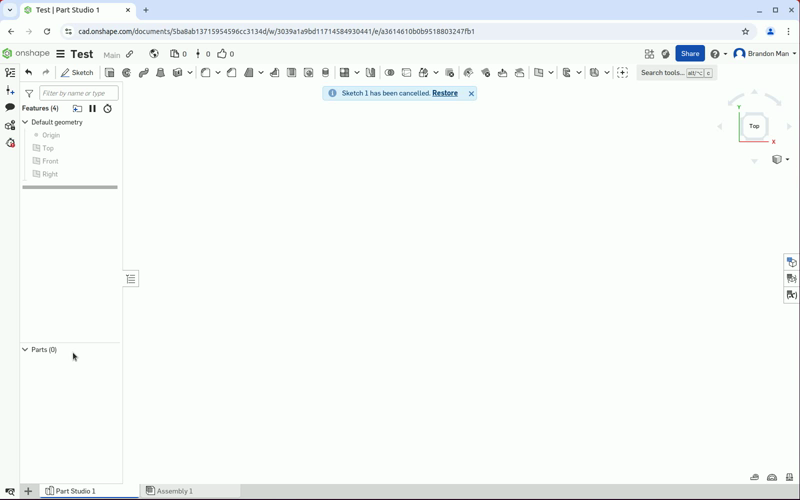
key(shift+p)
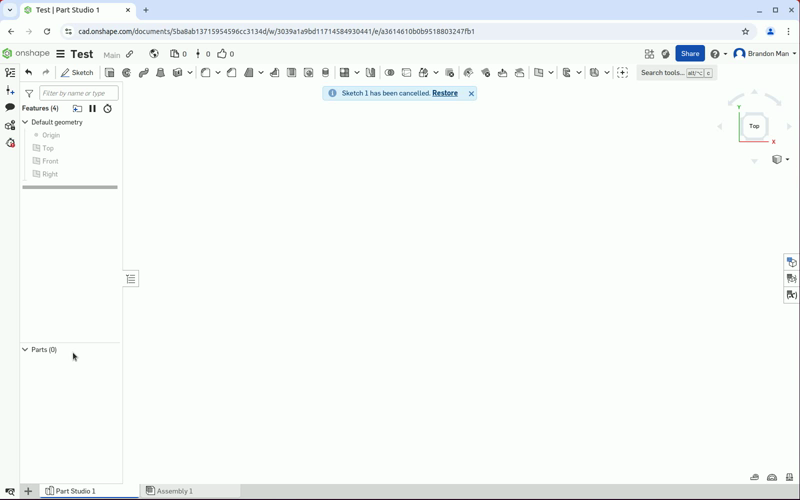
key(space)
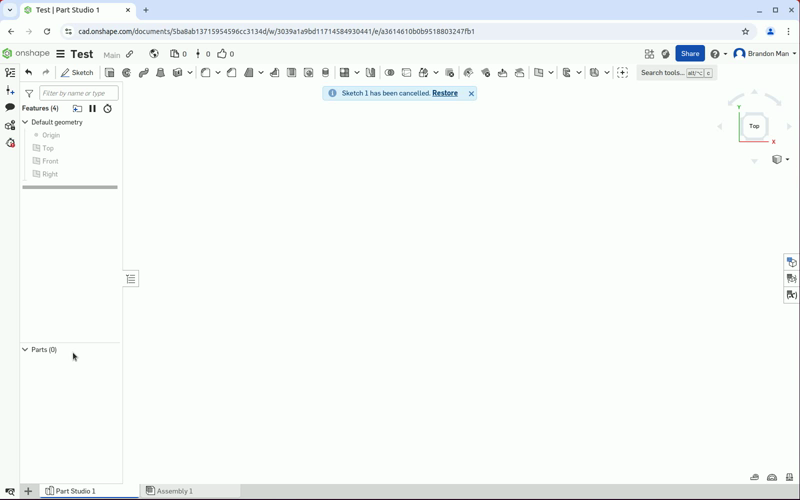
key_down(shift)
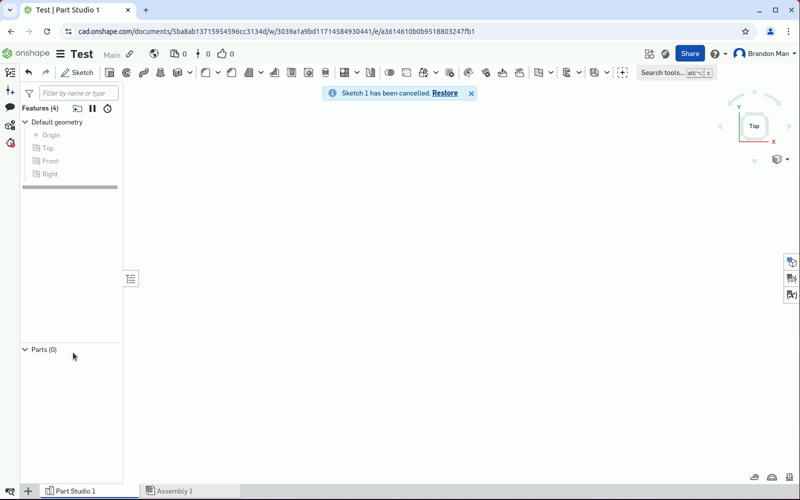
key(up)
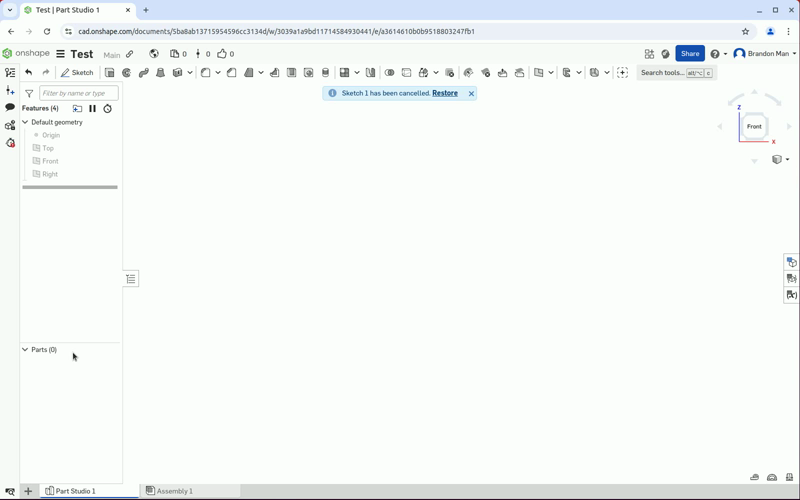
key_up(shift)
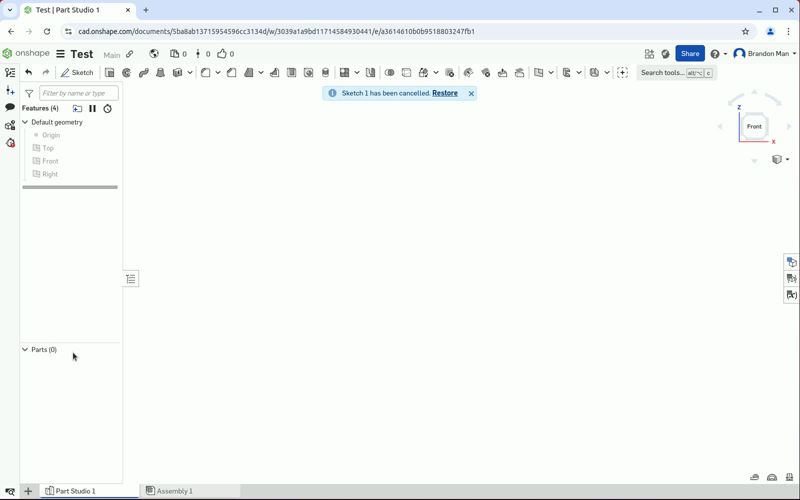
mouse_move(73, 352)
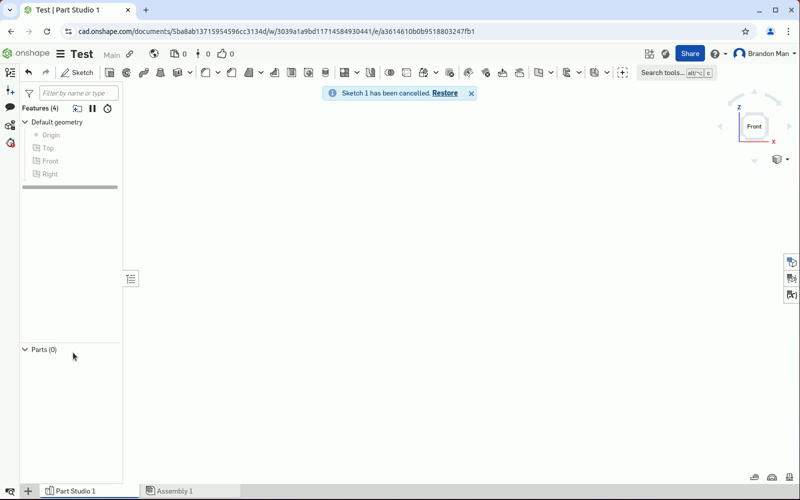
key(shift+y)
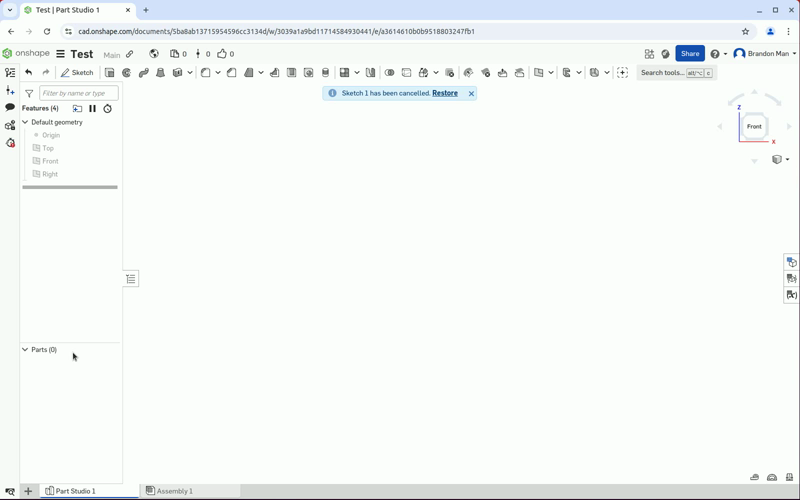
key(shift+s)
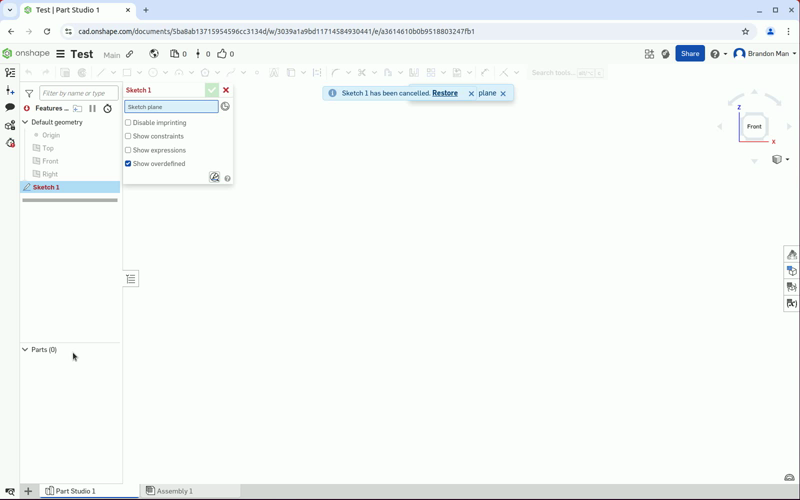
mouse_move(73, 163)
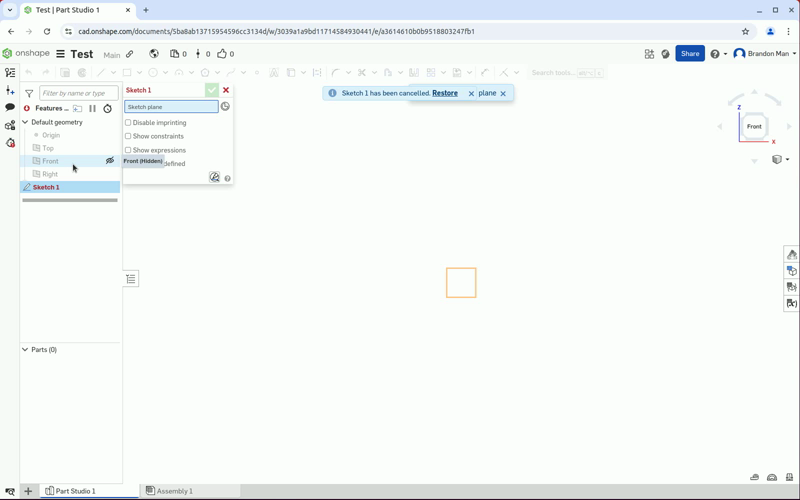
click(73, 163)
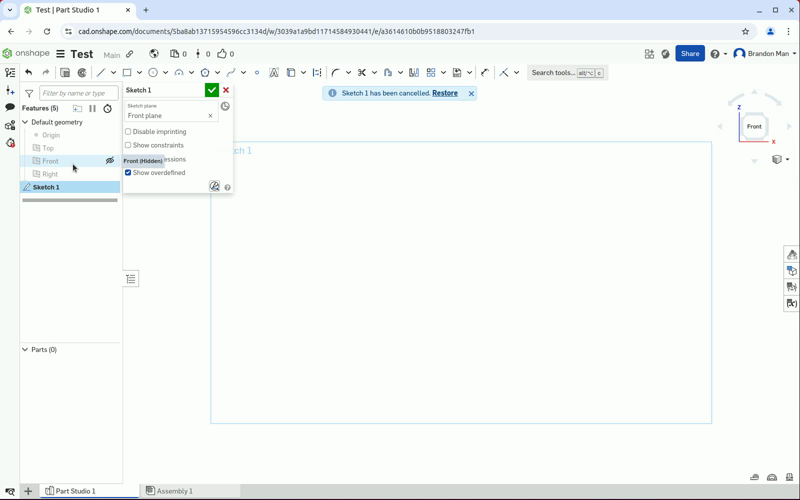
mouse_move(73, 352)
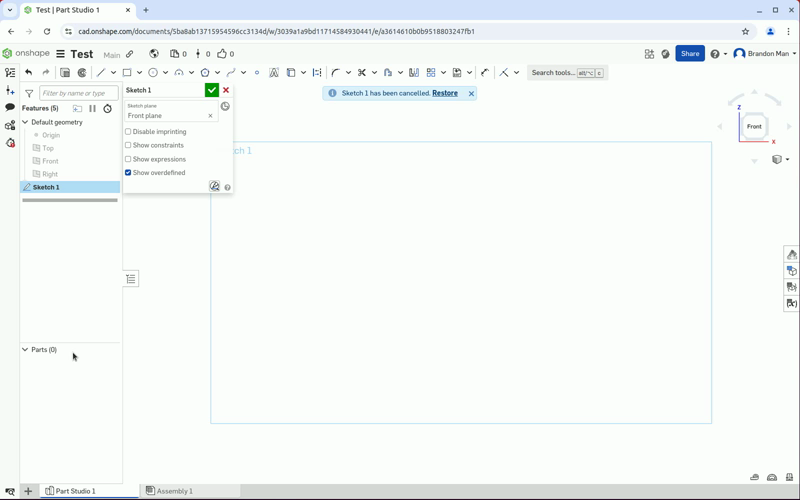
key(y)
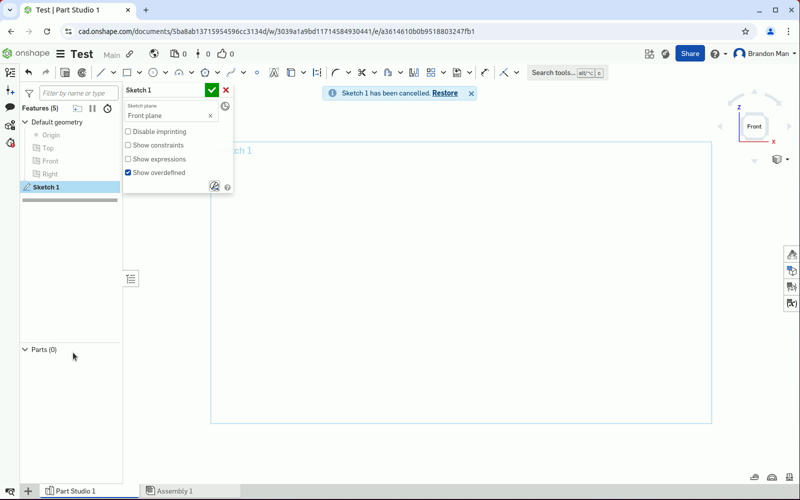
key(l)
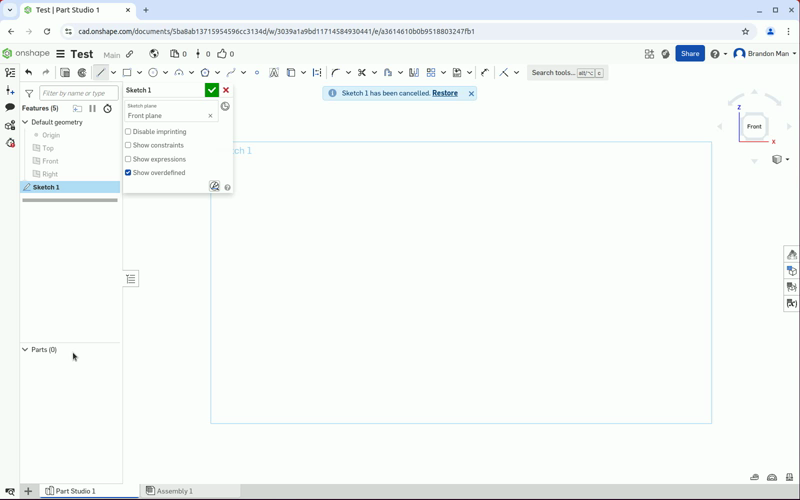
key_down(shift)
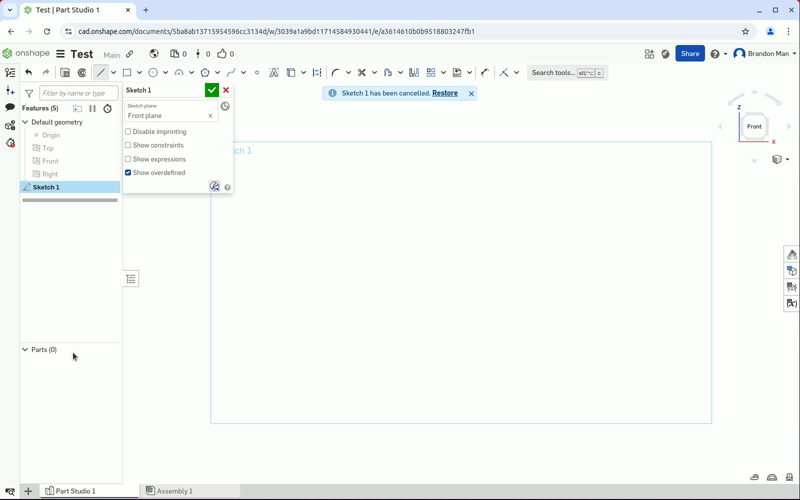
mouse_move(348, 339)
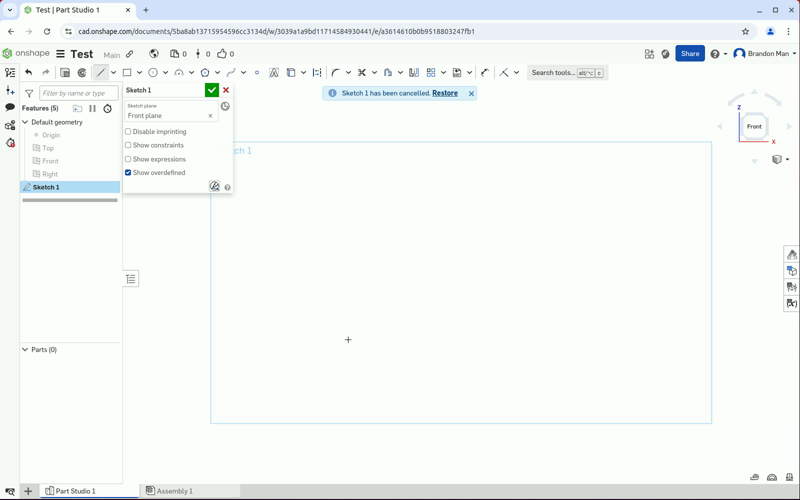
click(348, 339)
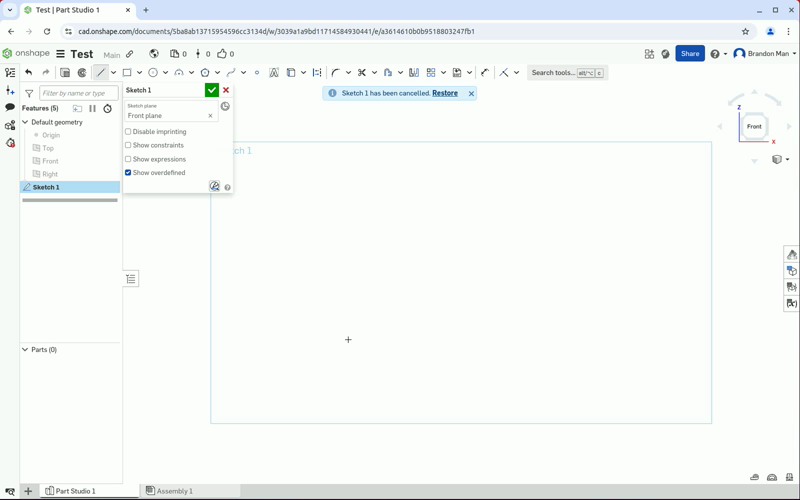
key_up(shift)
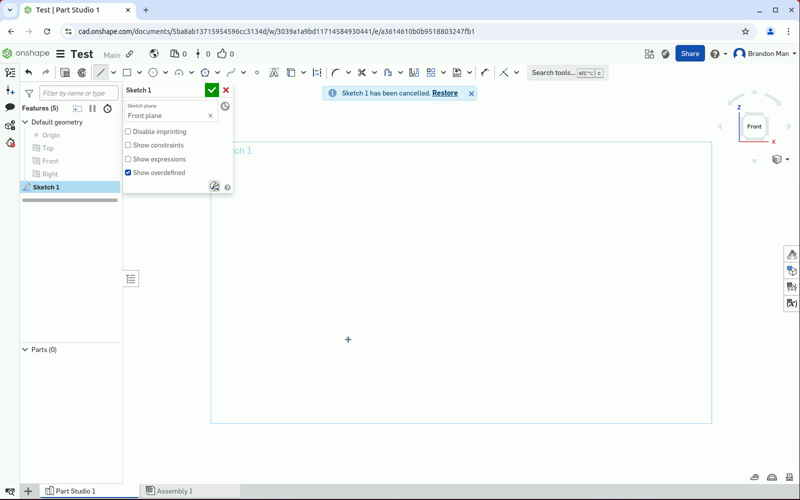
key_down(shift)
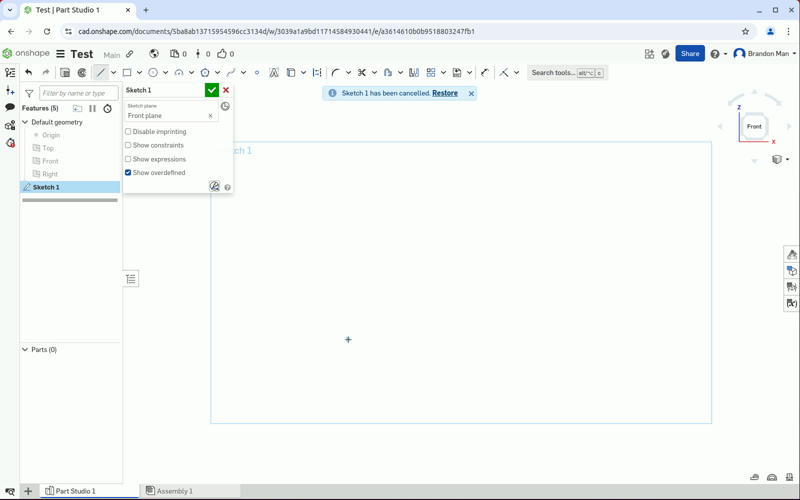
mouse_move(572, 339)
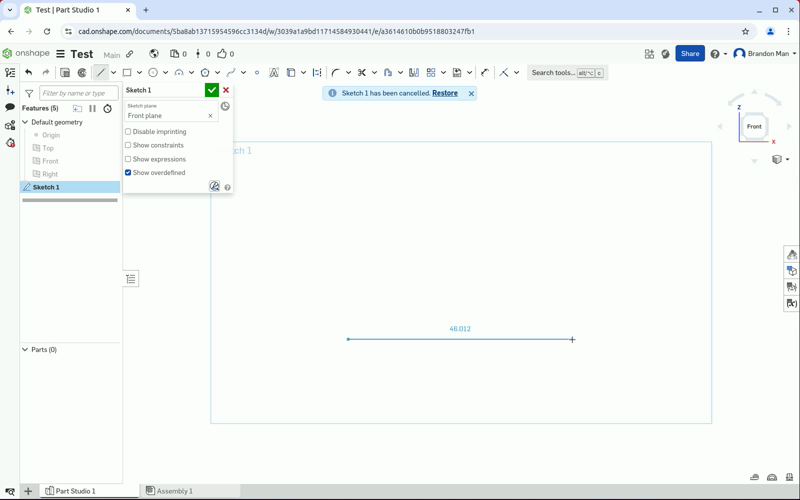
click(572, 339)
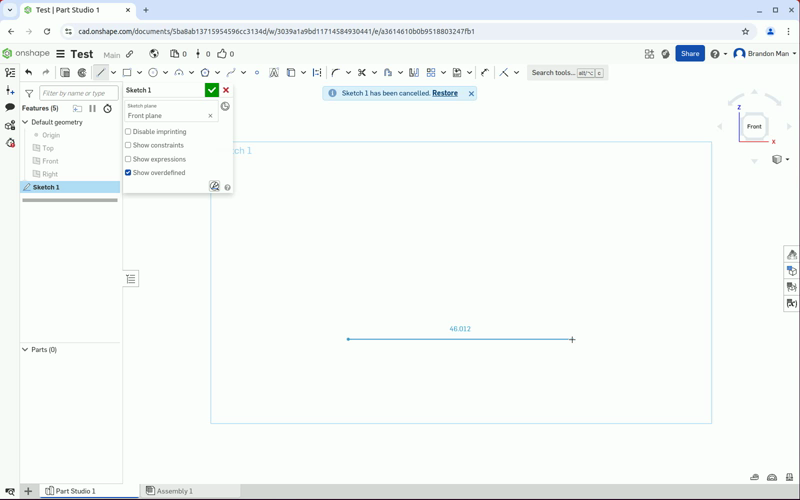
key_up(shift)
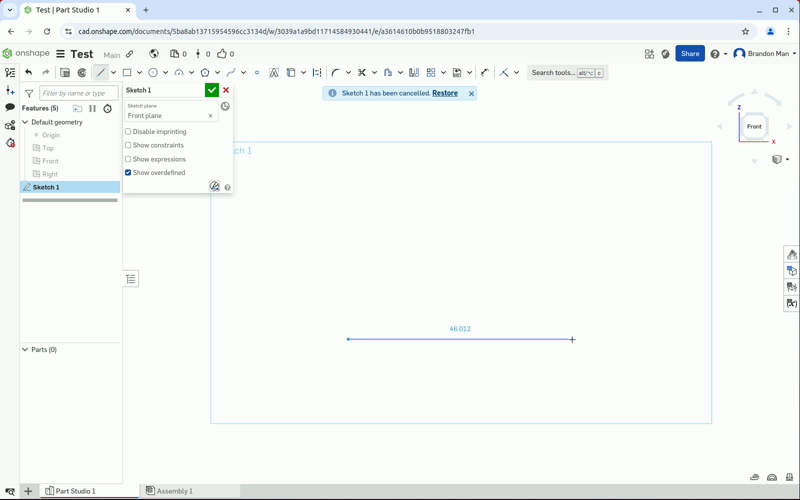
key_down(shift)
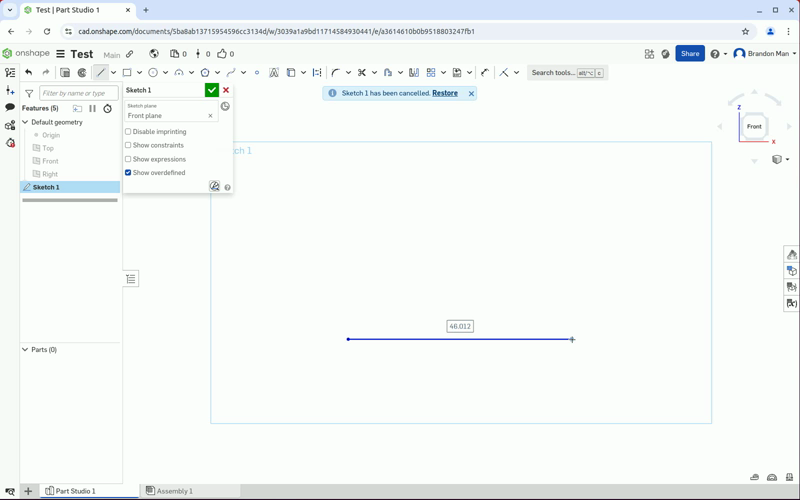
mouse_move(572, 226)
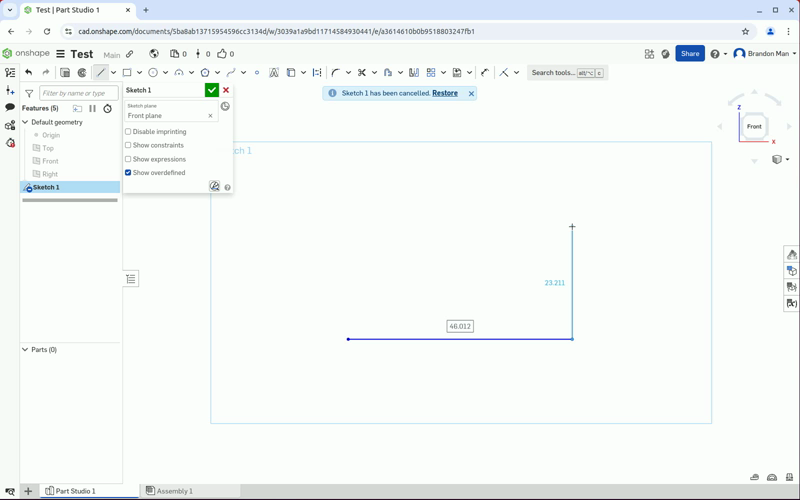
click(572, 226)
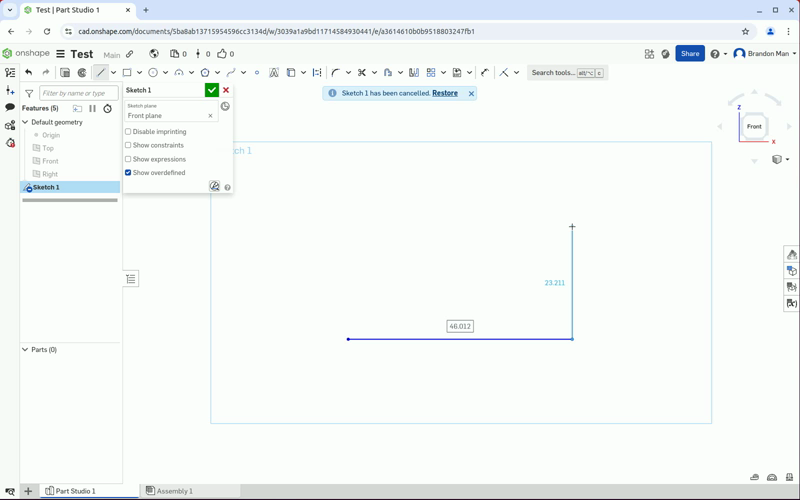
key_up(shift)
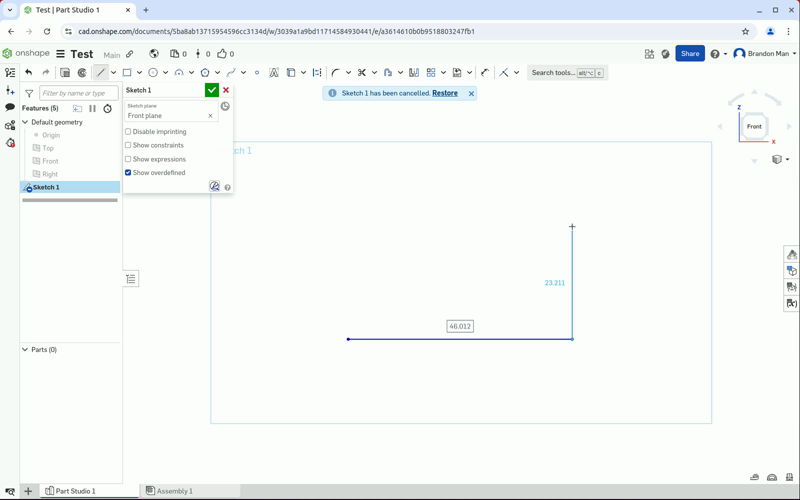
key_down(shift)
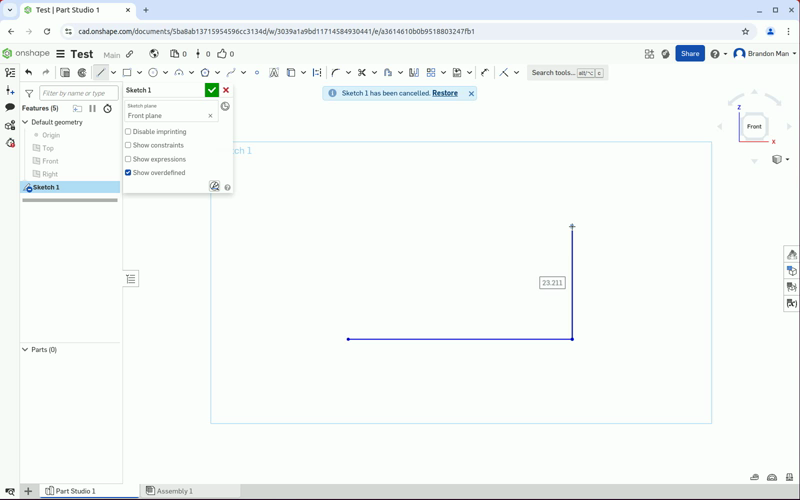
mouse_move(348, 226)
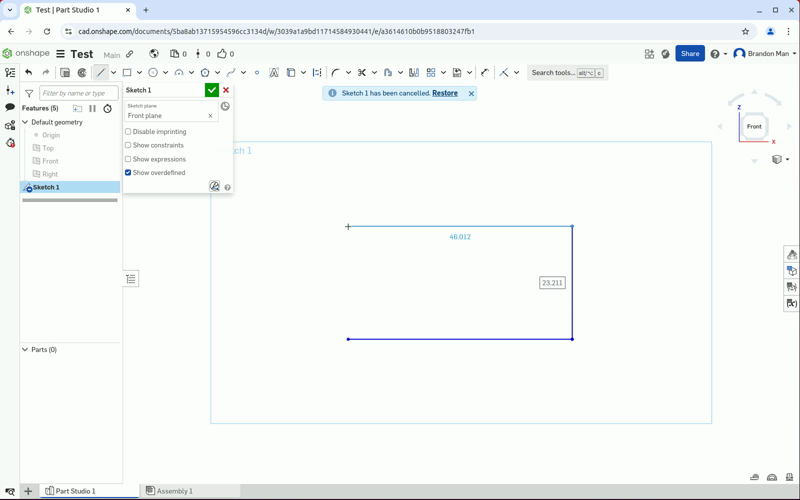
click(348, 226)
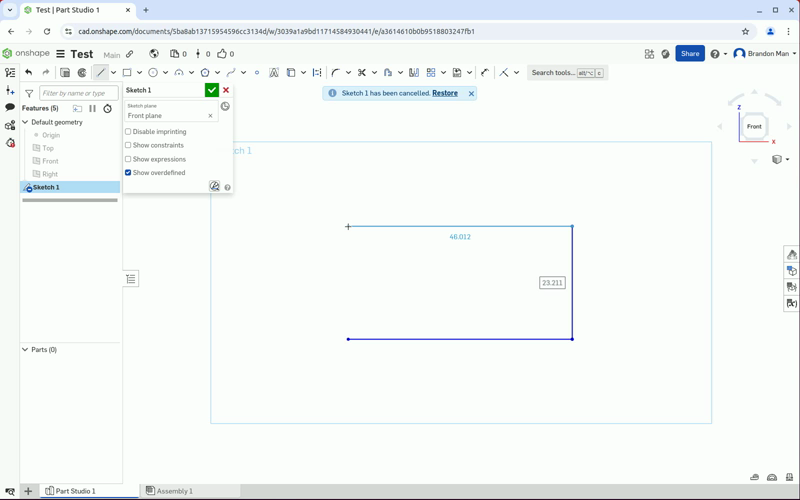
key_up(shift)
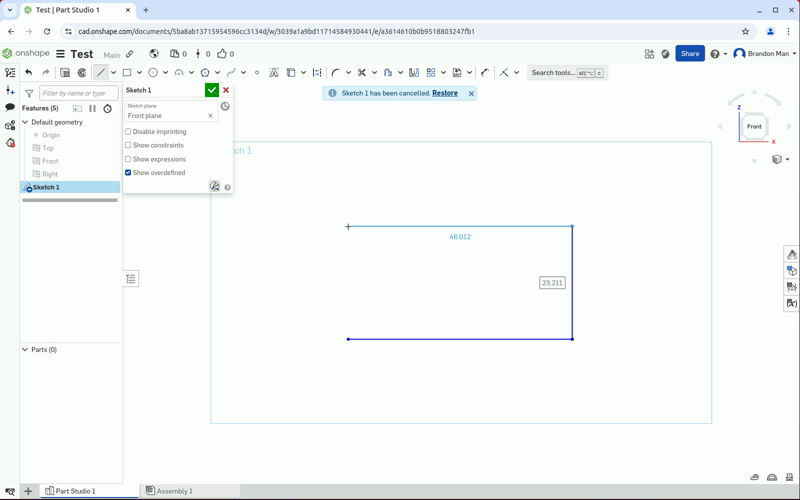
key_down(shift)
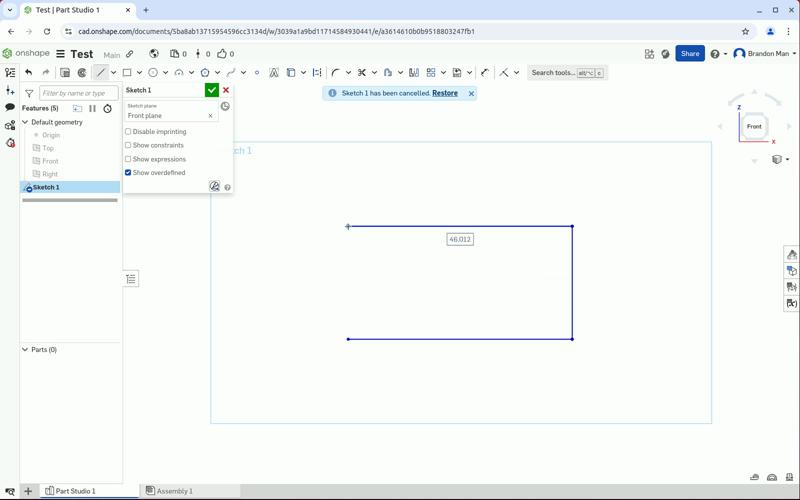
mouse_move(348, 339)
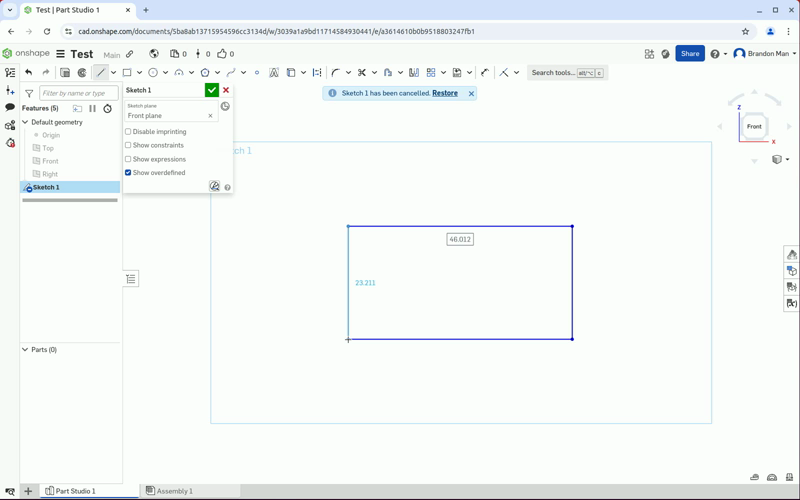
key_up(shift)
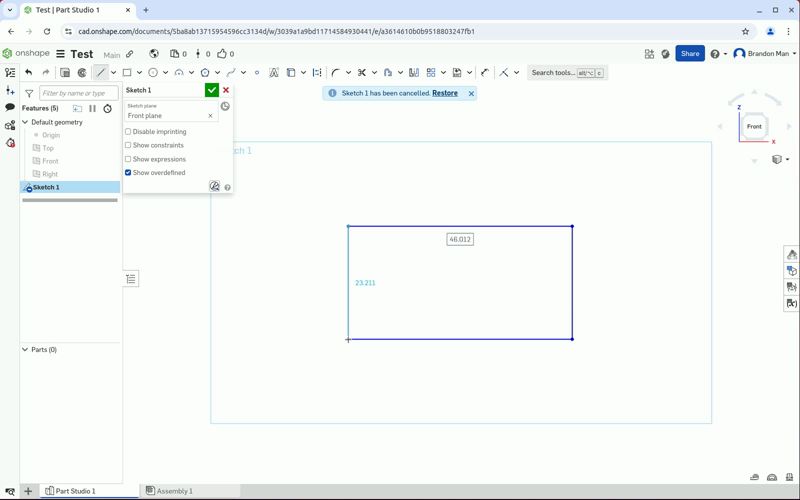
click(348, 339)
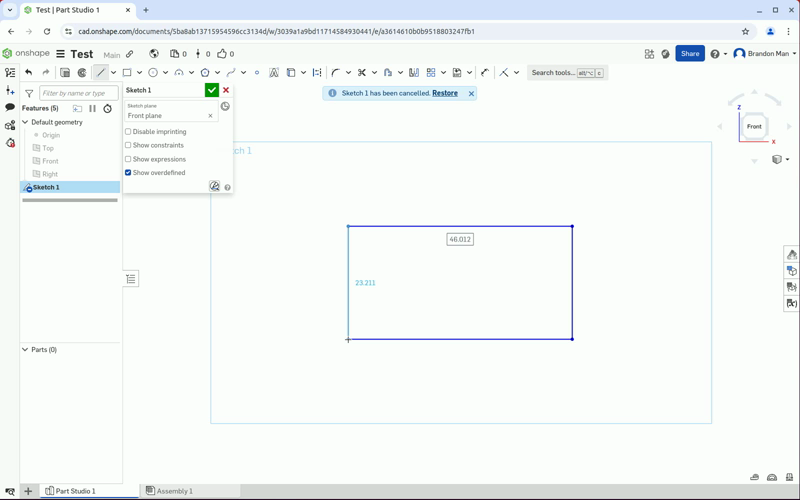
key(esc)
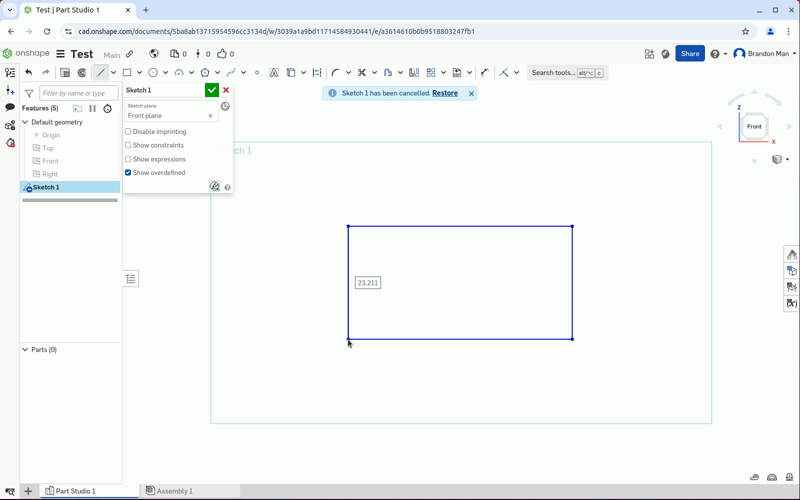
mouse_move(551, 259)
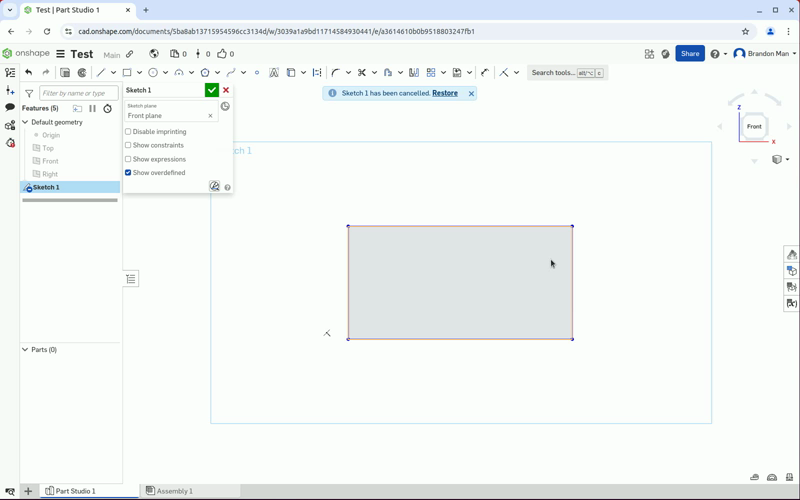
click(551, 259)
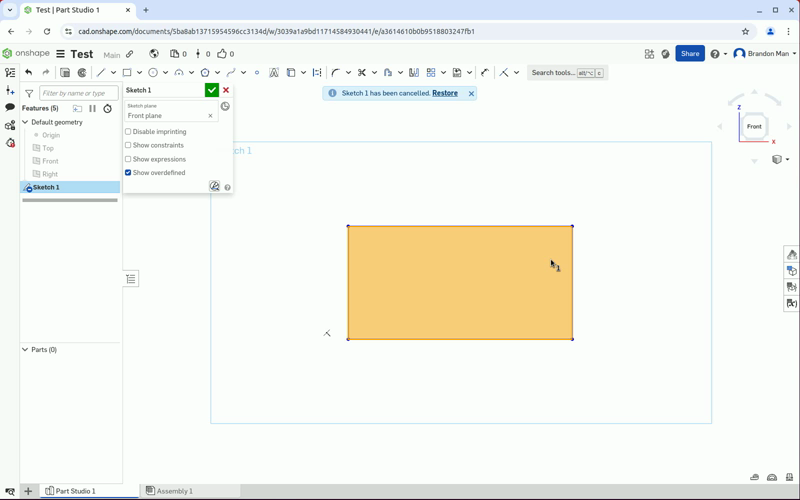
mouse_move(73, 352)
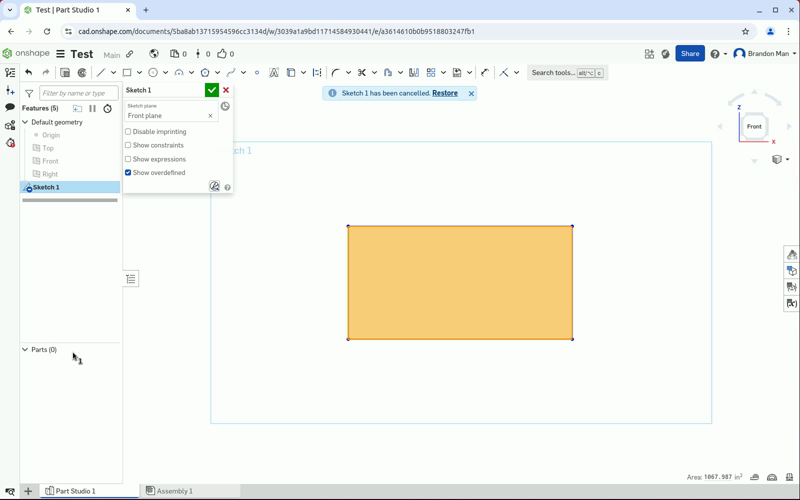
key(shift+y)
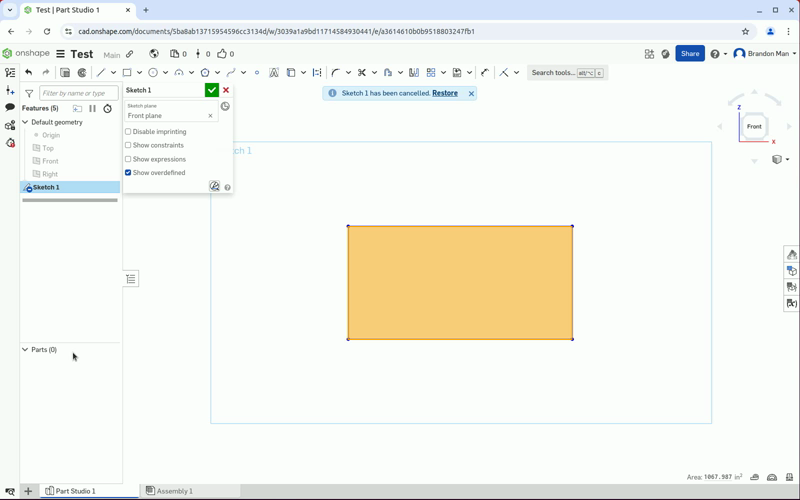
key(shift+e)
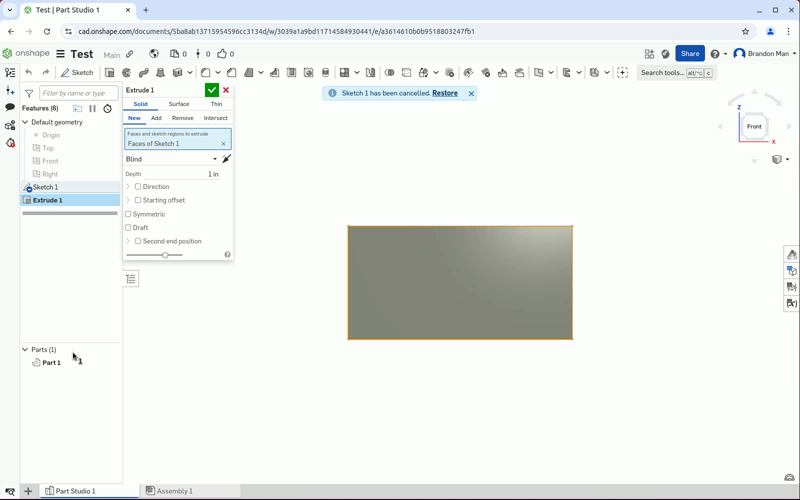
mouse_move(143, 106)
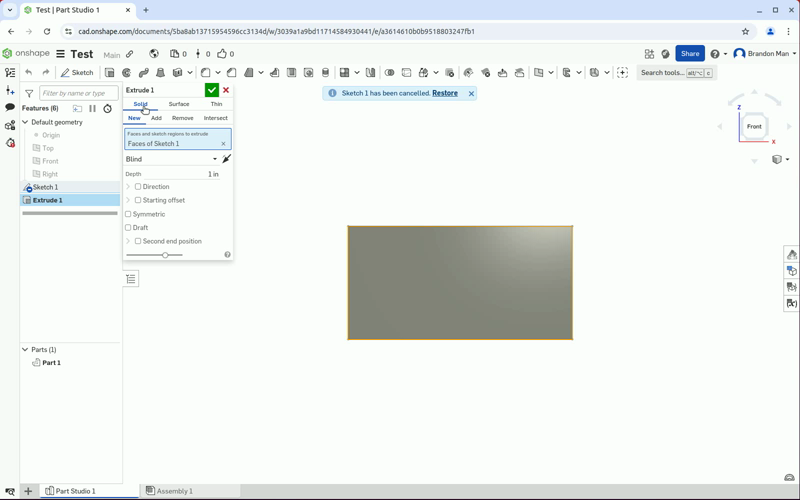
click(143, 106)
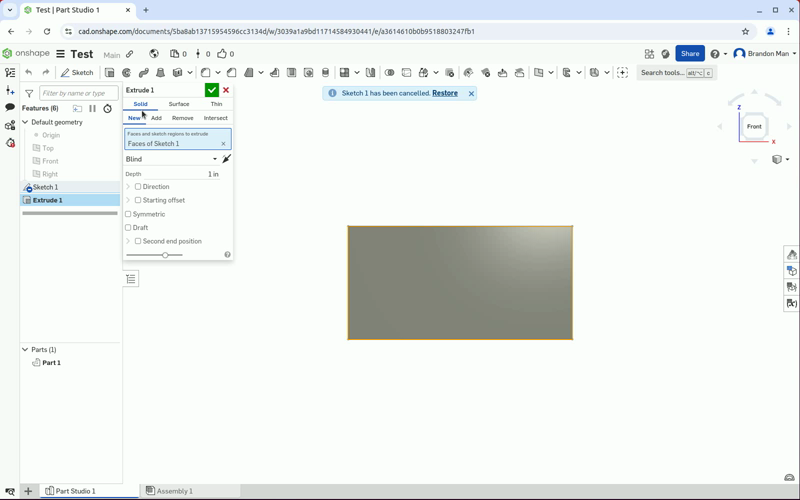
mouse_move(137, 120)
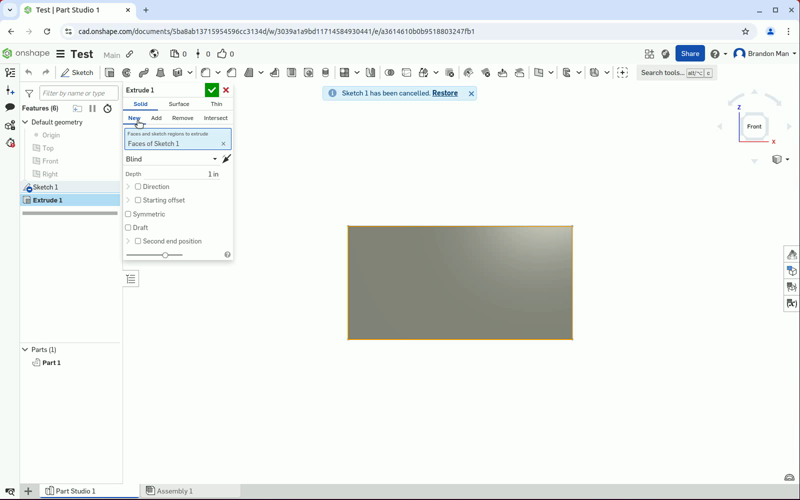
click(137, 120)
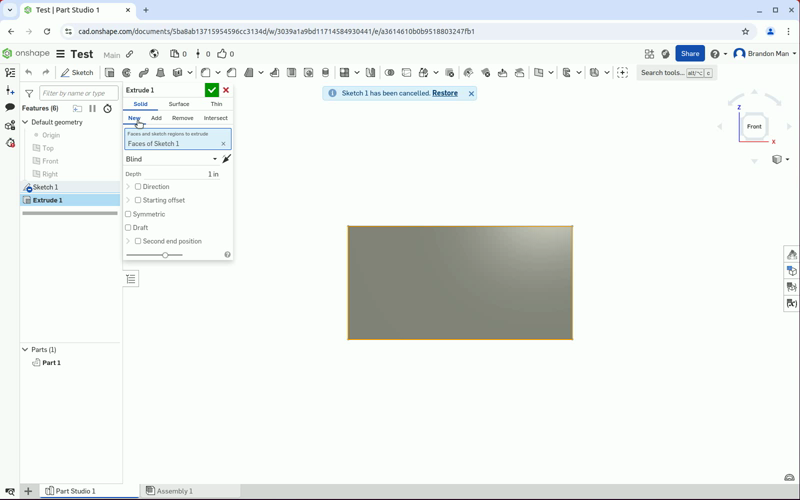
key(tab, 4)
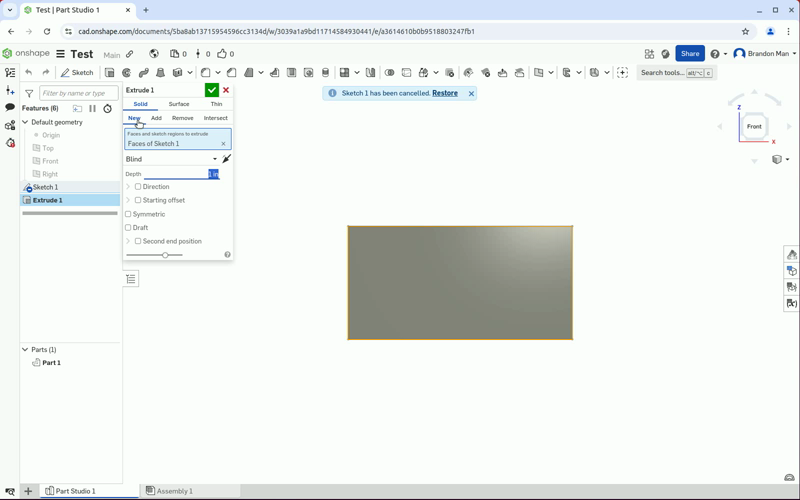
text(23.108)
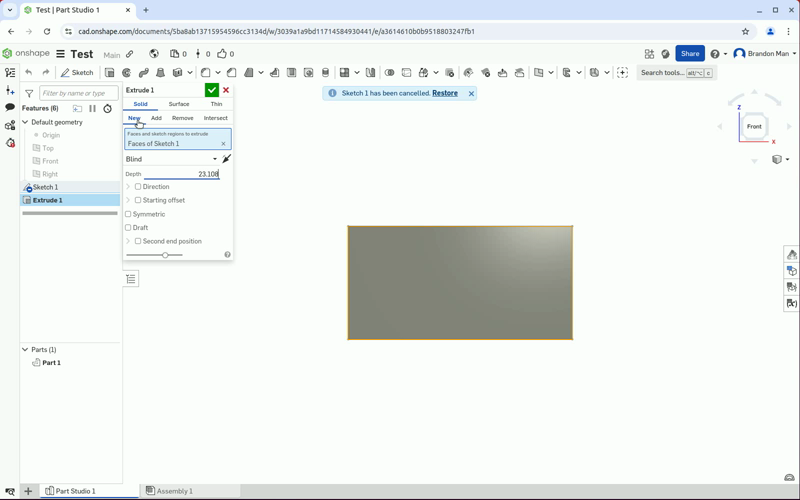
key(enter)
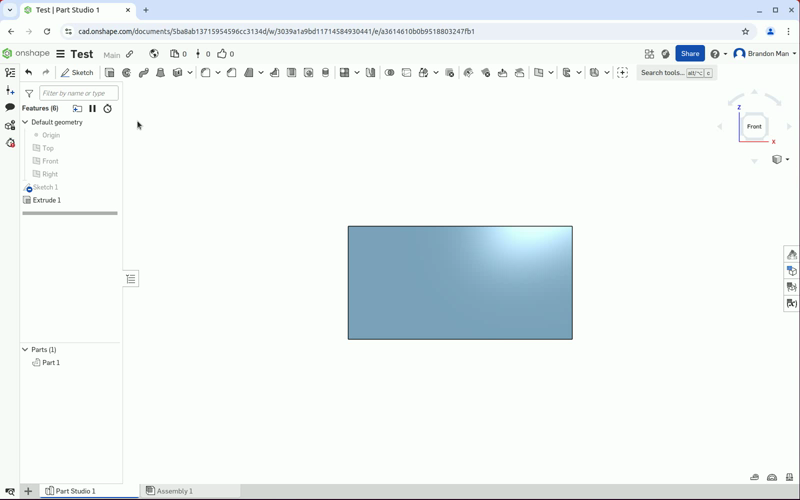
key(shift+h)
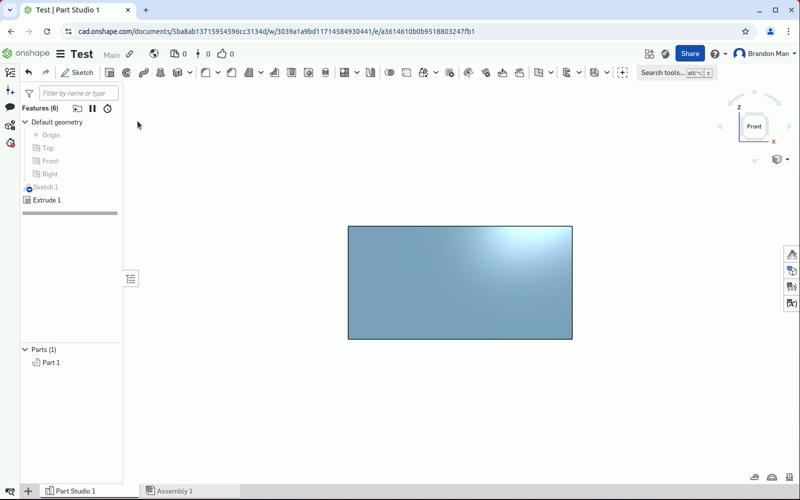
key(shift+h)
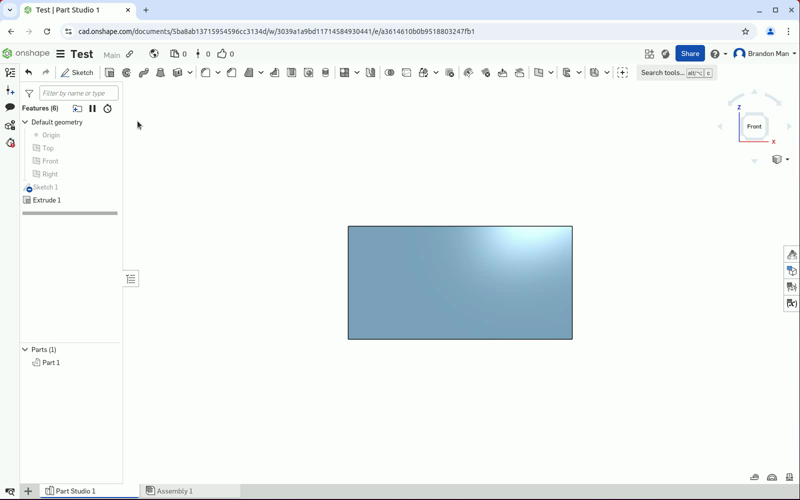
mouse_move(73, 189)
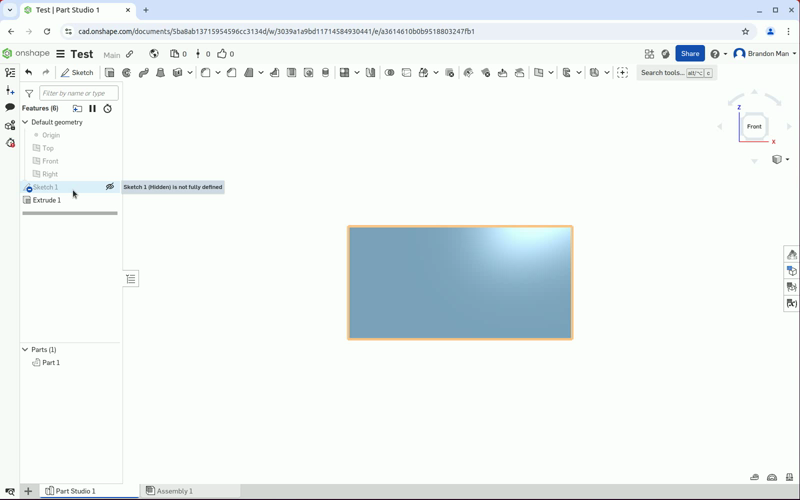
click(73, 189)
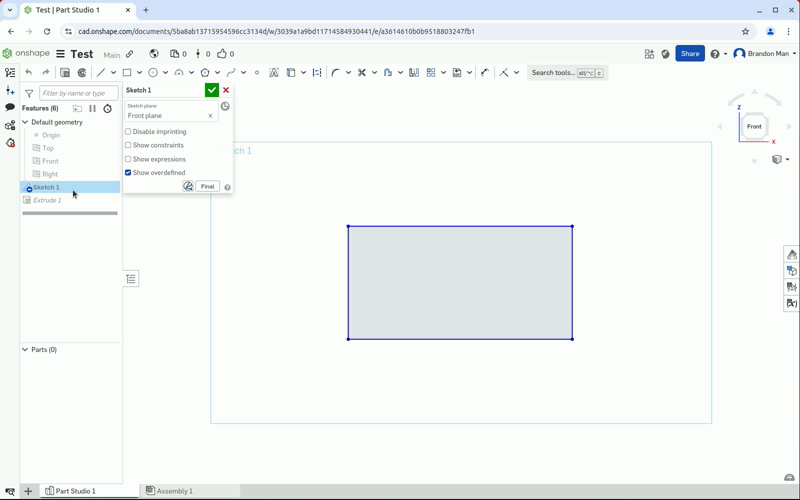
mouse_move(229, 92)
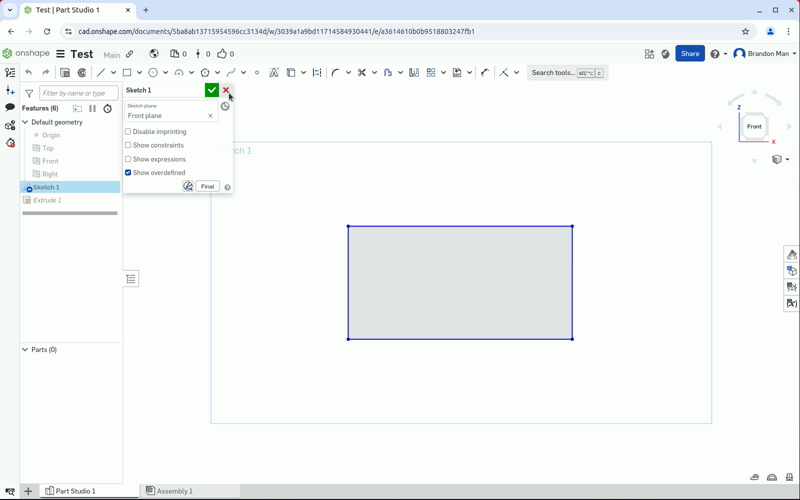
click(229, 92)
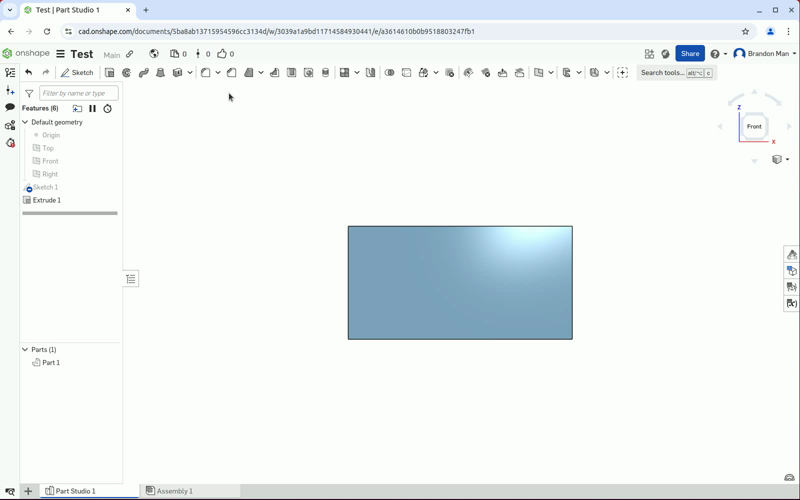
mouse_move(73, 352)
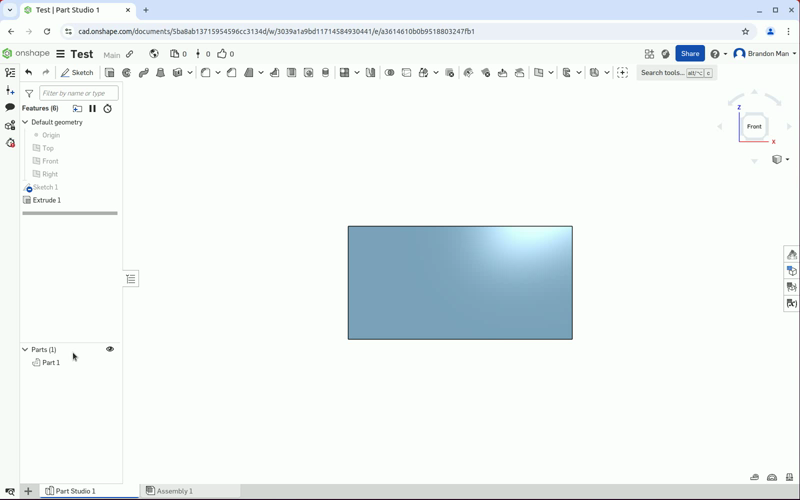
key(y)
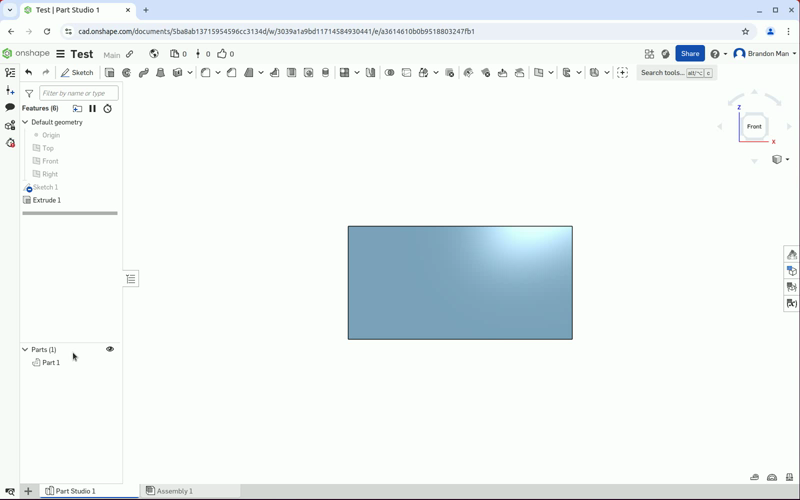
key(shift+p)
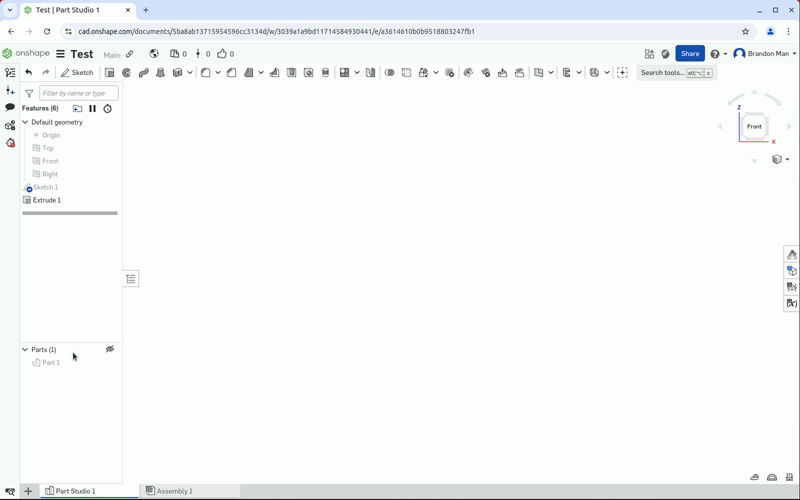
key(space)
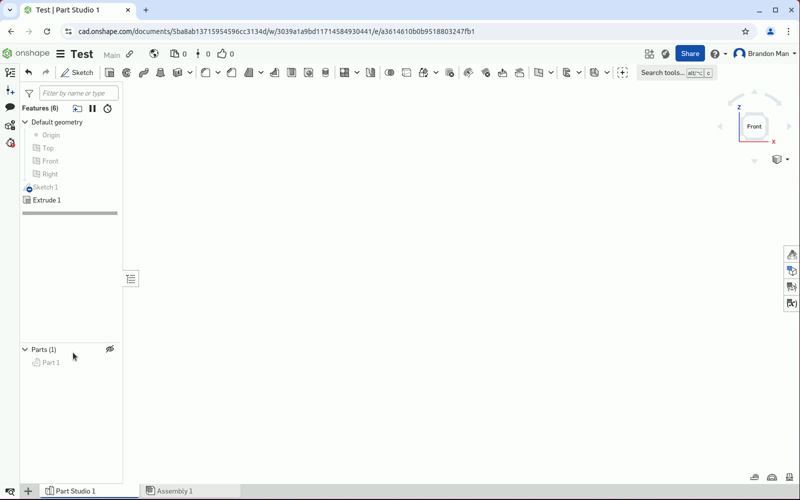
key_down(shift)
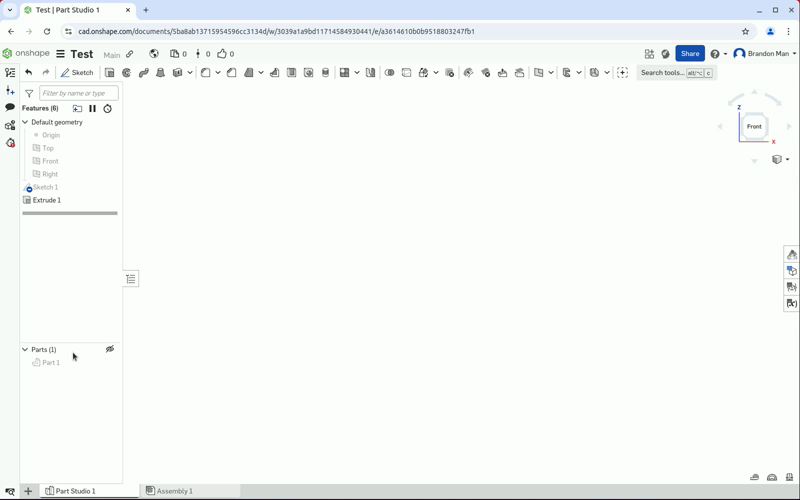
key(down)
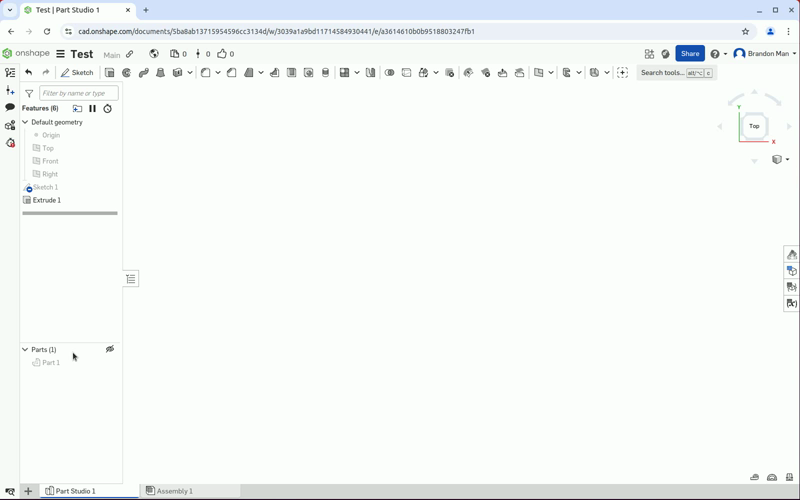
key_up(shift)
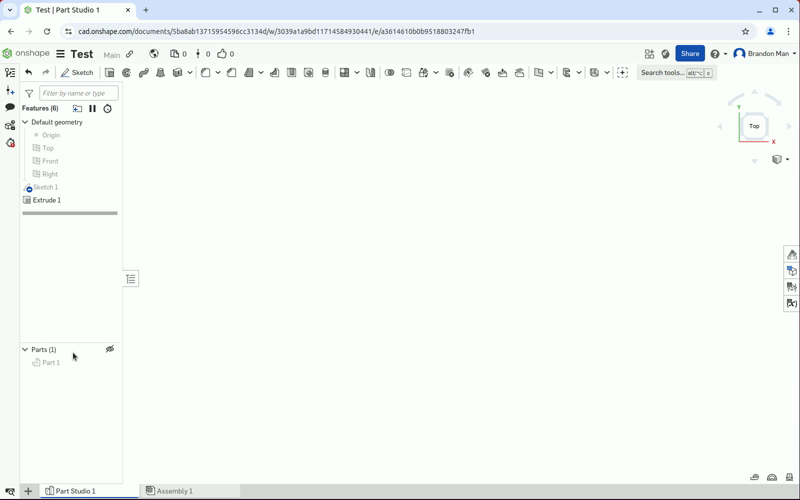
mouse_move(73, 352)
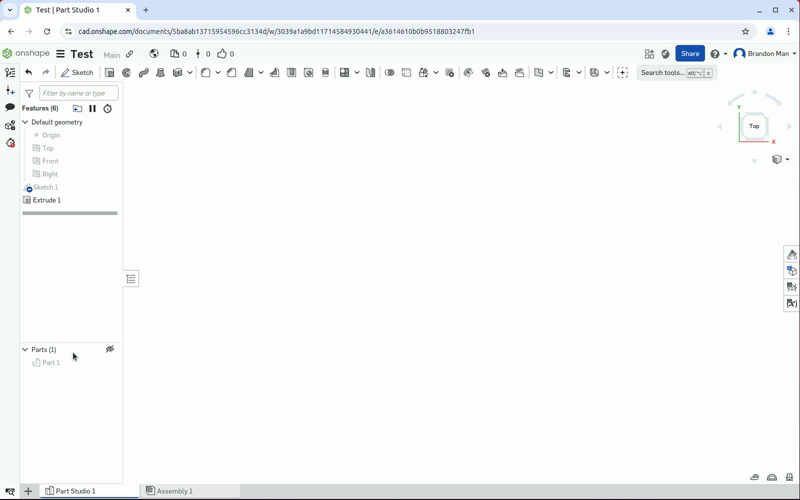
key(shift+y)
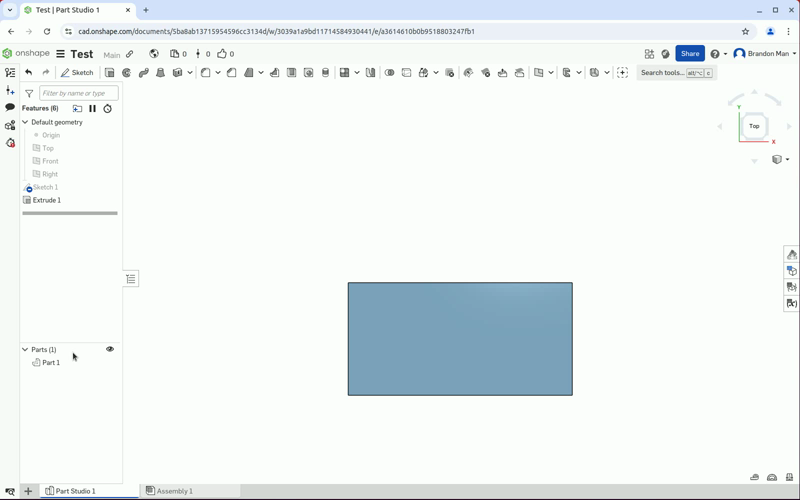
mouse_move(541, 75)
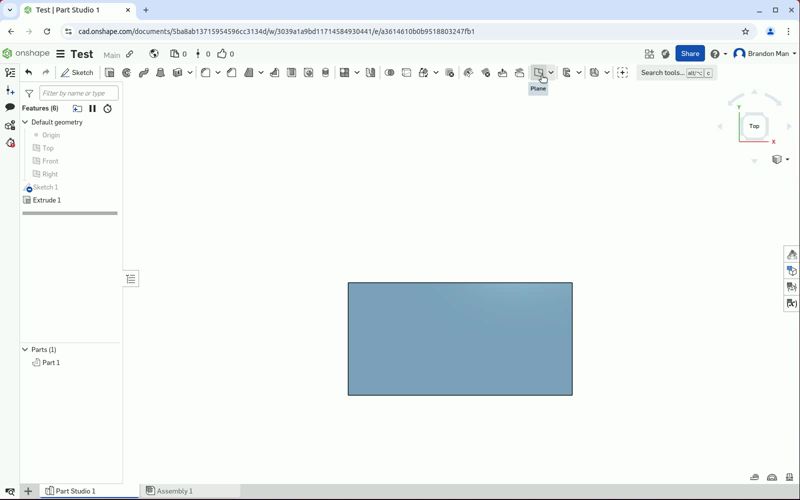
click(541, 75)
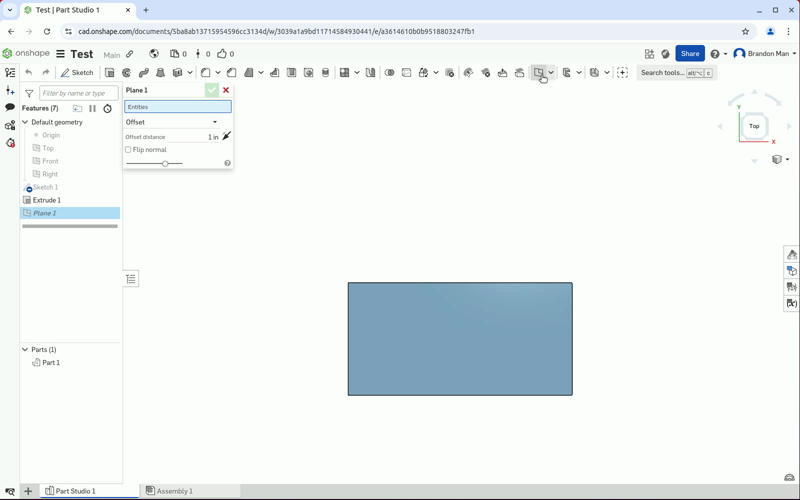
mouse_move(73, 150)
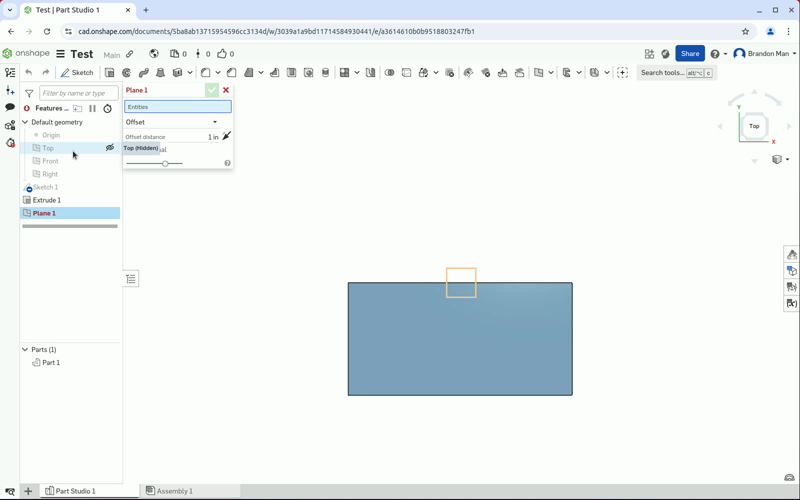
click(73, 150)
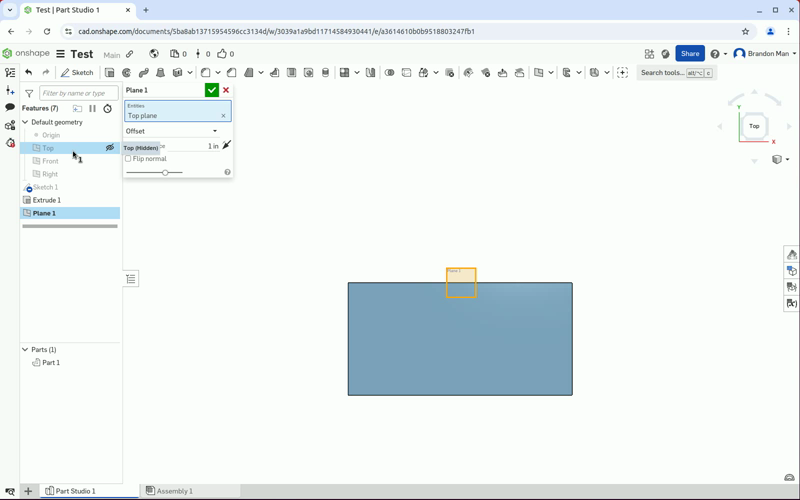
key(tab, 2)
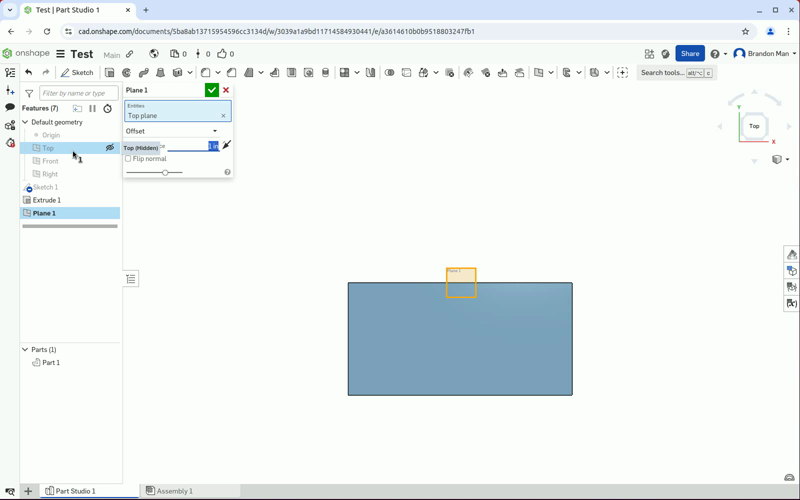
text(11.554)
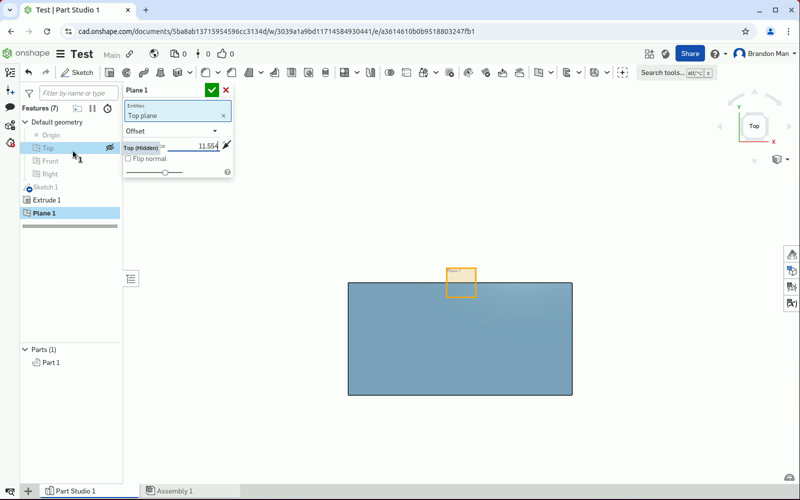
key(enter, 2)
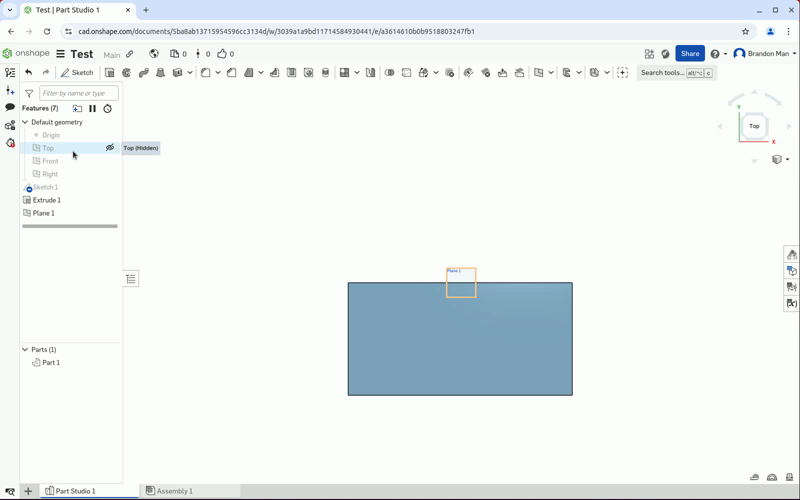
key(shift+s)
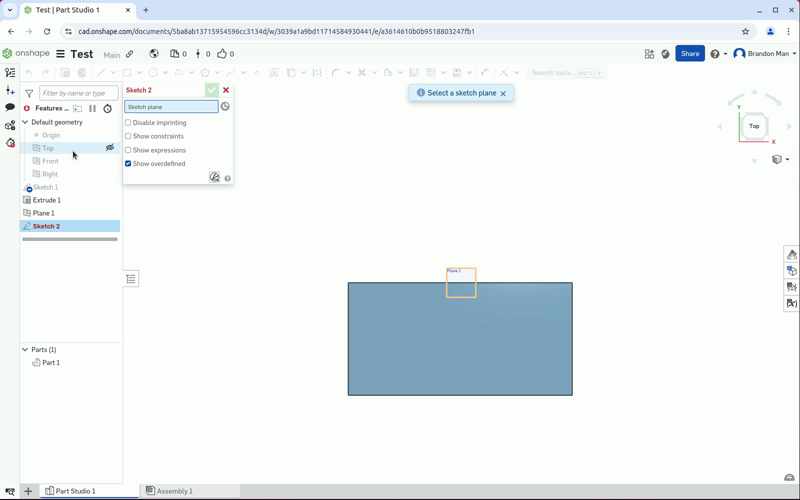
mouse_move(73, 215)
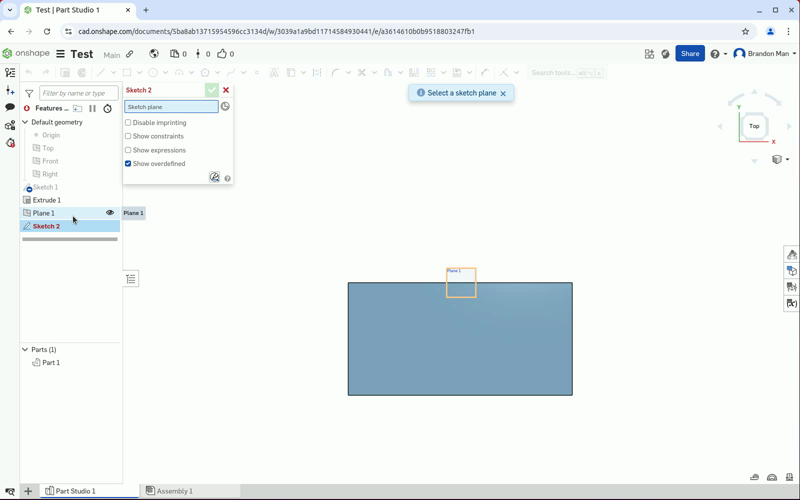
click(73, 215)
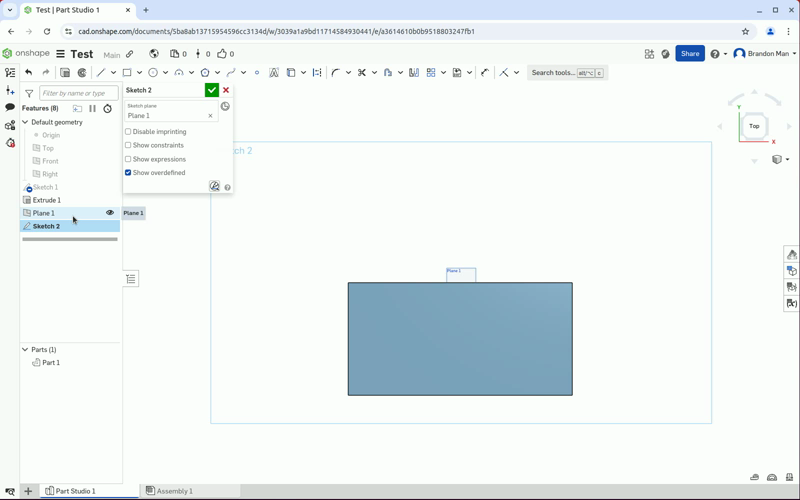
mouse_move(73, 352)
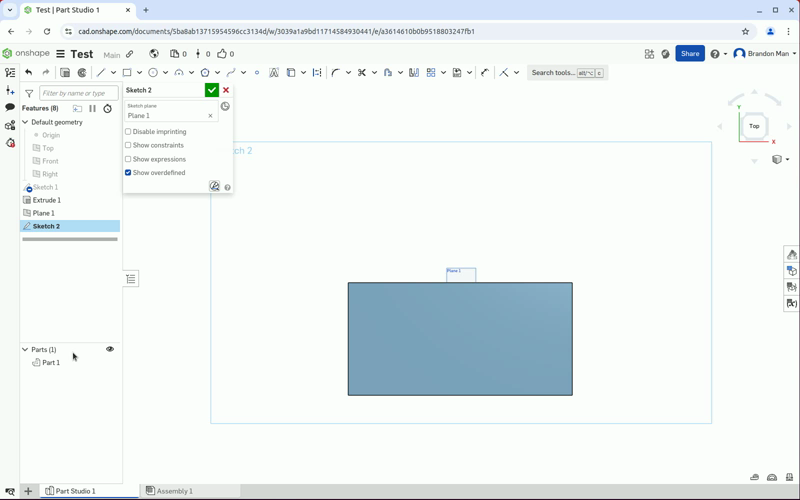
key(y)
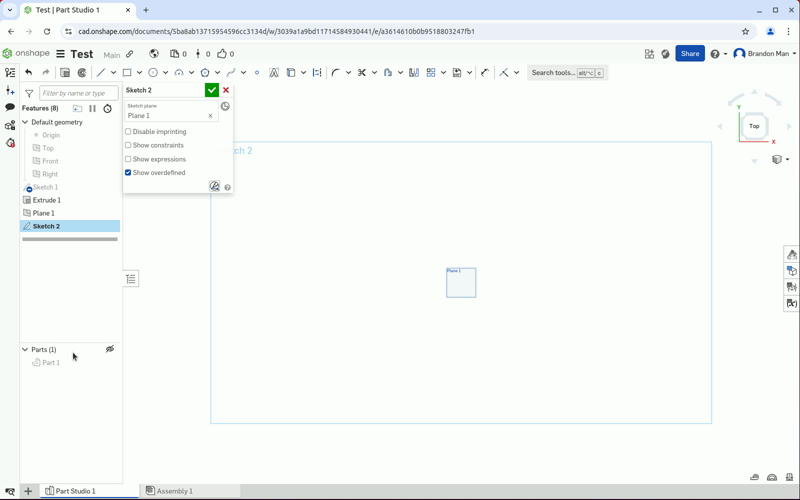
key(l)
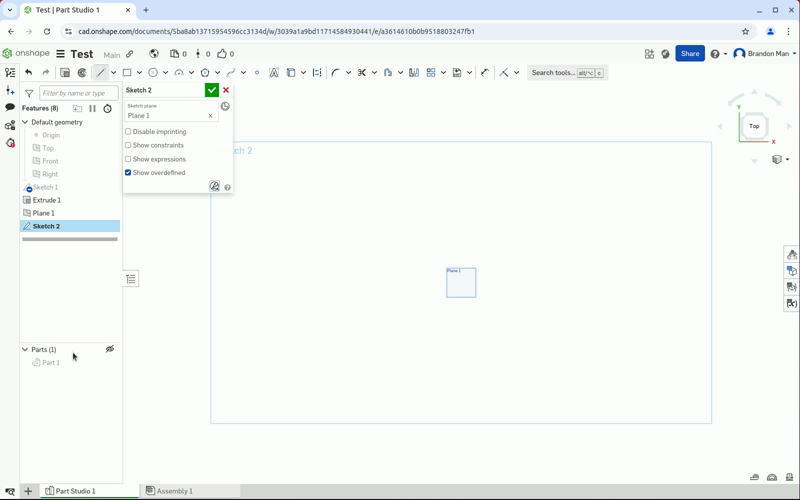
key_down(shift)
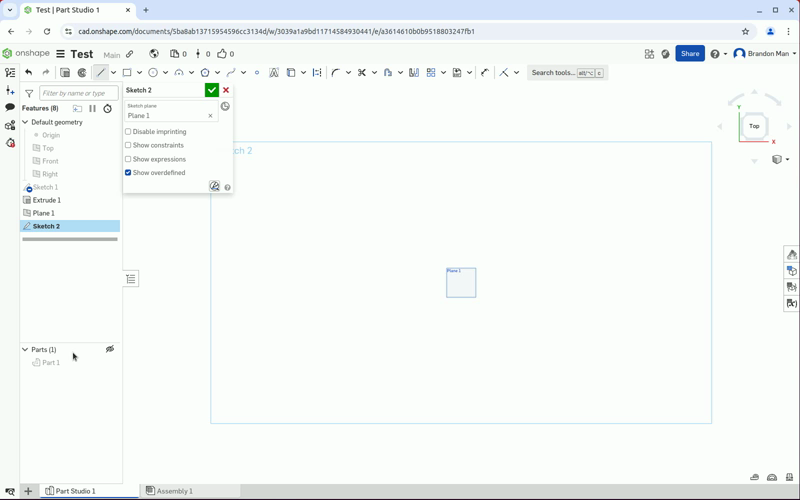
mouse_move(348, 395)
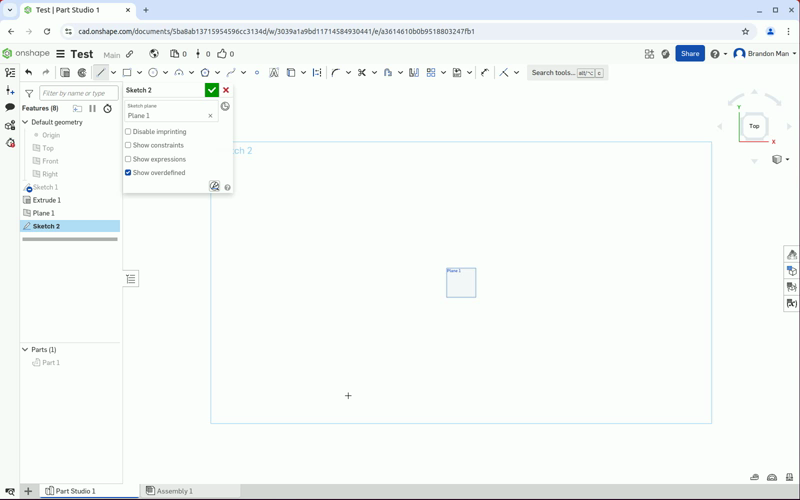
click(348, 395)
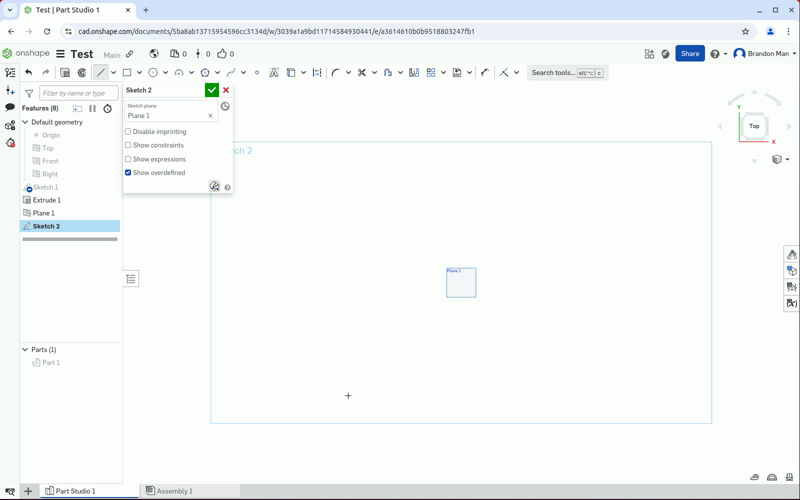
key_up(shift)
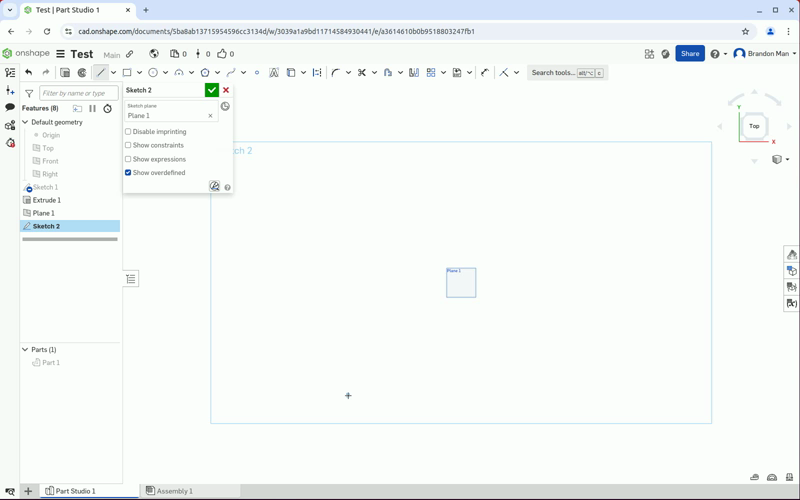
key_down(shift)
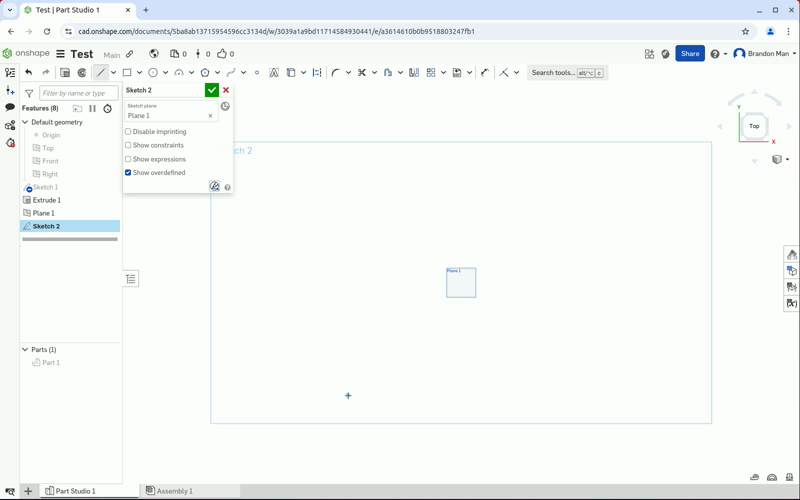
mouse_move(572, 395)
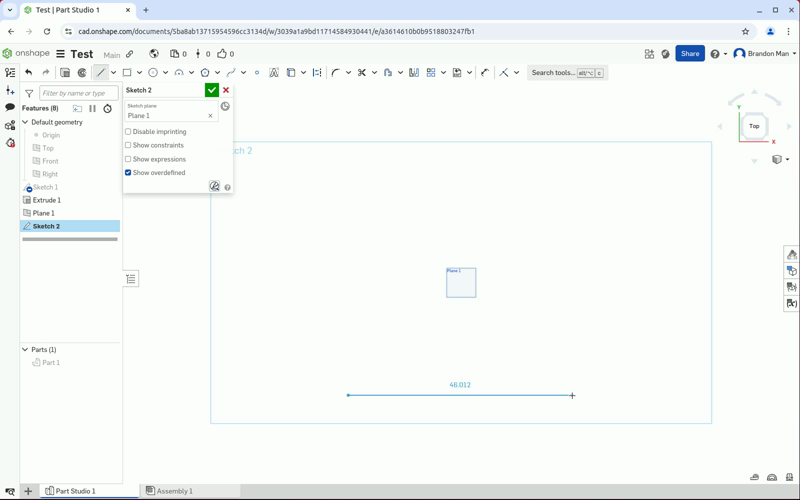
click(572, 395)
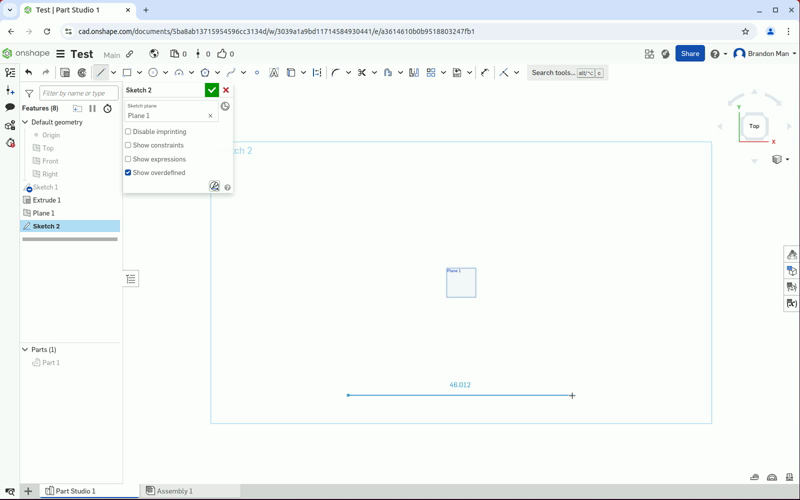
key_up(shift)
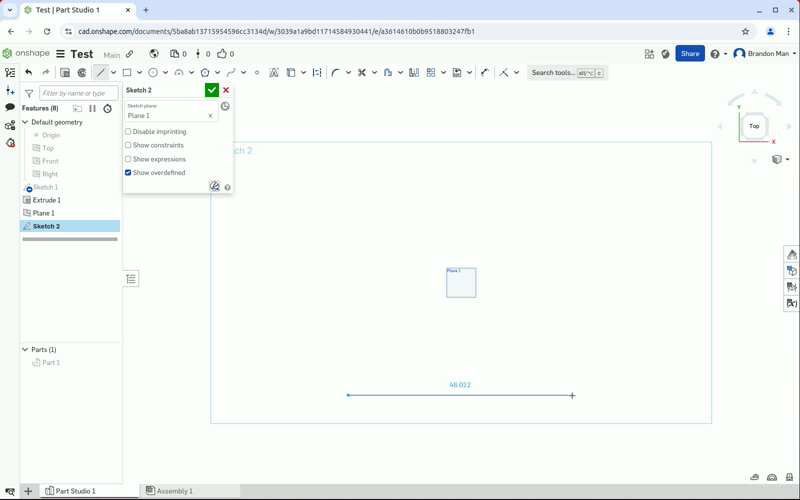
key_down(shift)
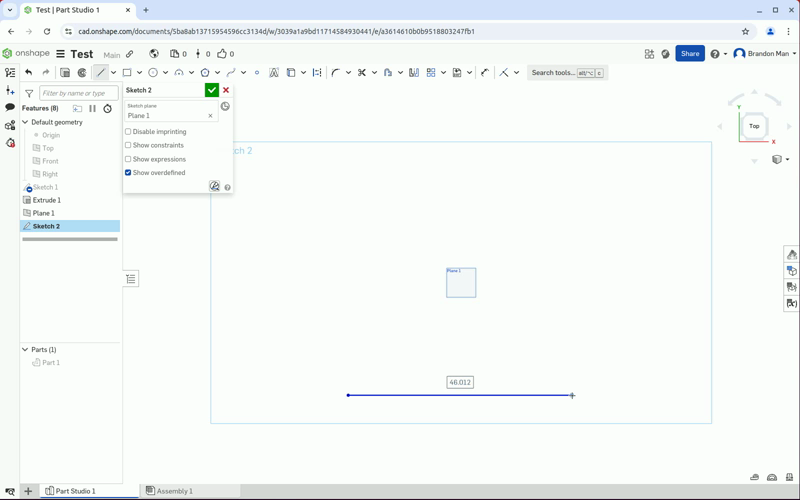
mouse_move(572, 282)
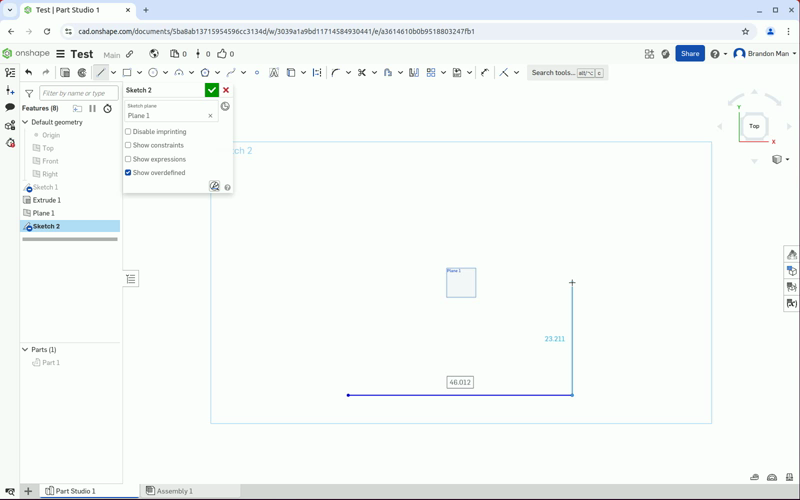
click(572, 282)
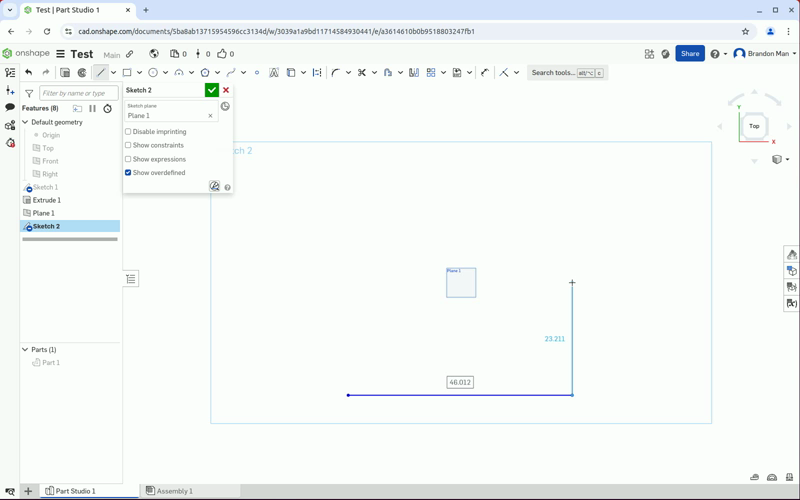
key_up(shift)
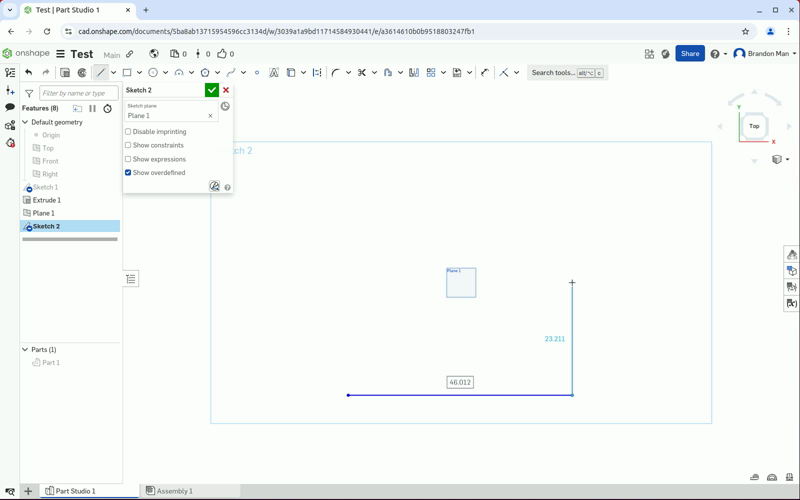
key_down(shift)
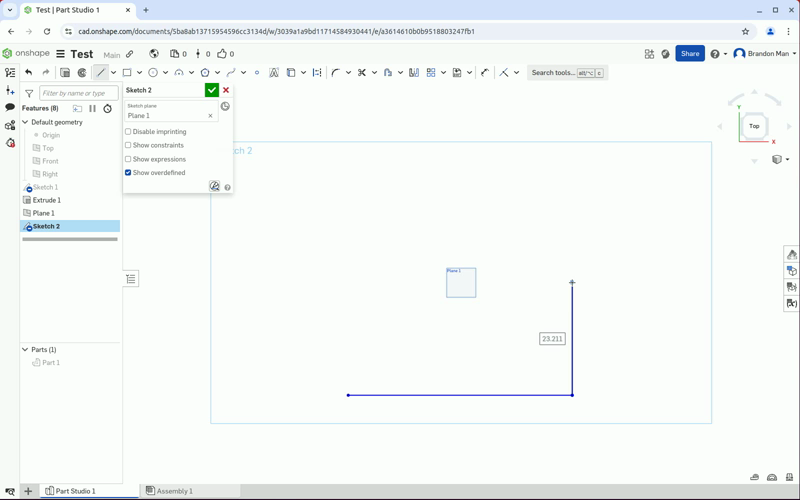
mouse_move(404, 282)
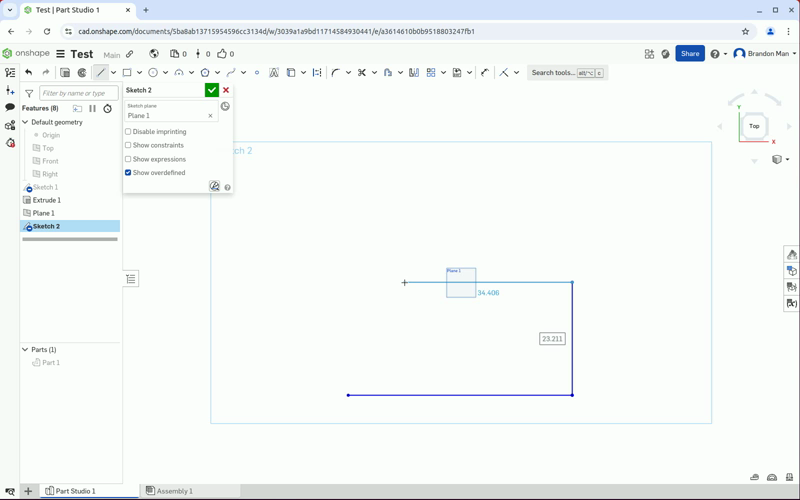
click(404, 282)
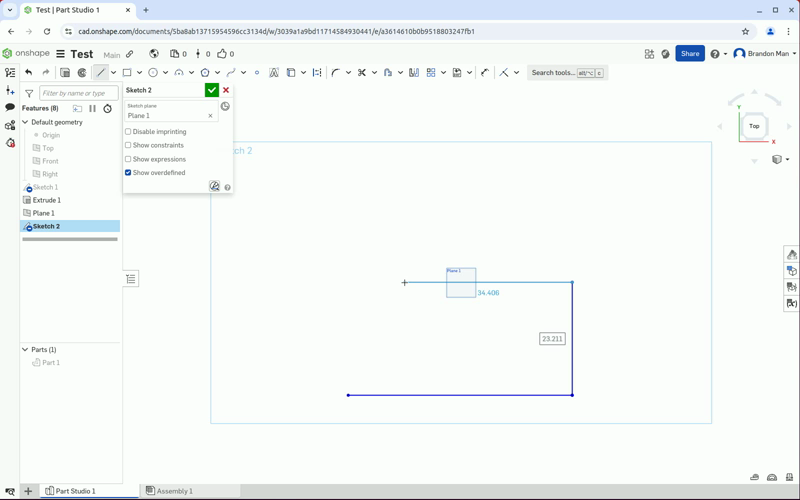
key_up(shift)
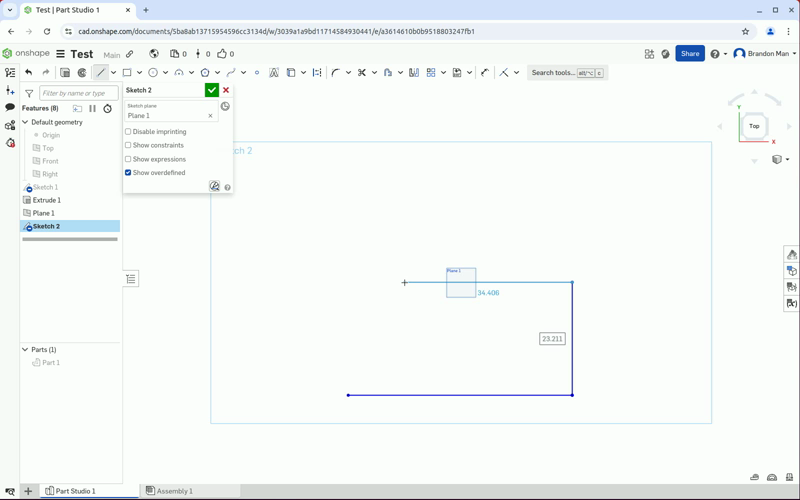
key_down(shift)
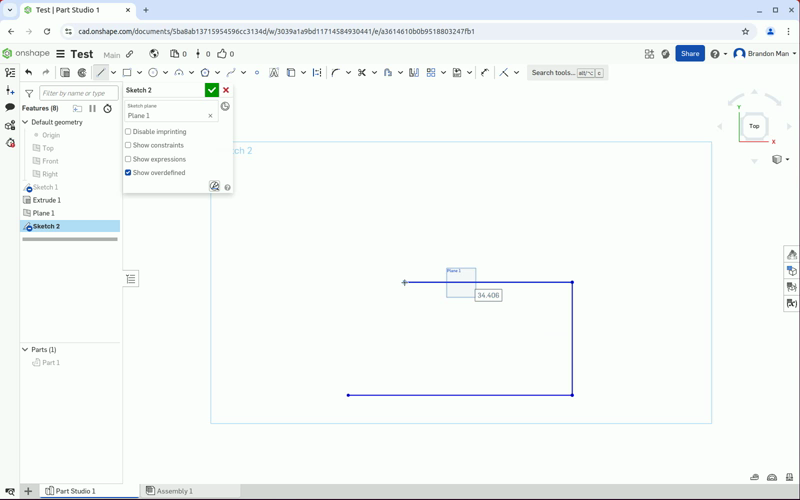
mouse_move(434, 282)
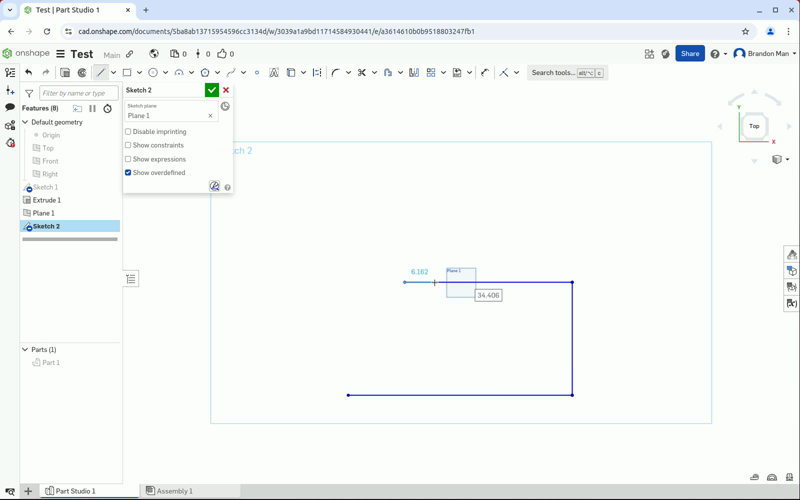
mouse_move(404, 310)
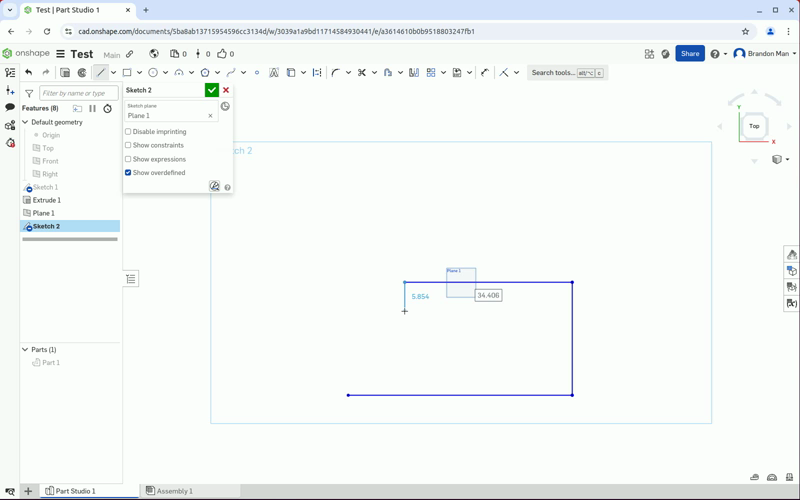
click(404, 310)
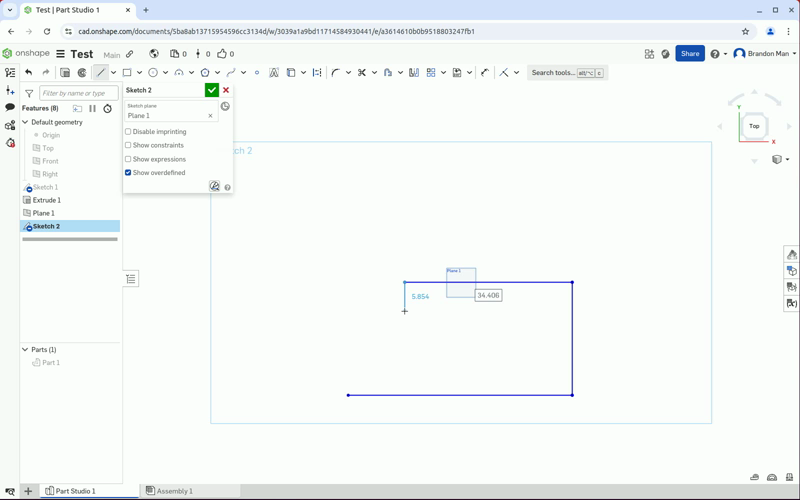
key_up(shift)
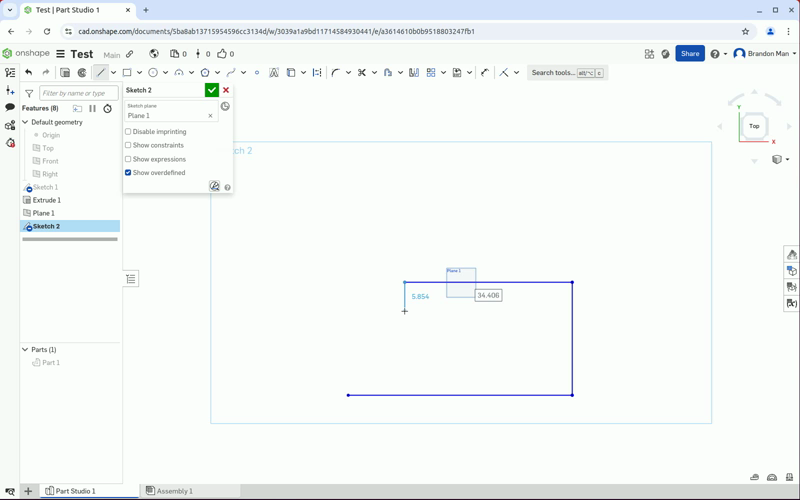
key_down(shift)
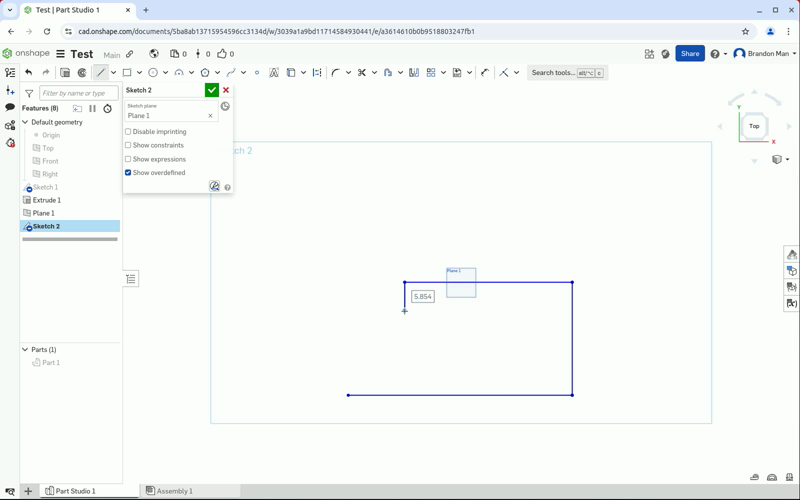
mouse_move(434, 310)
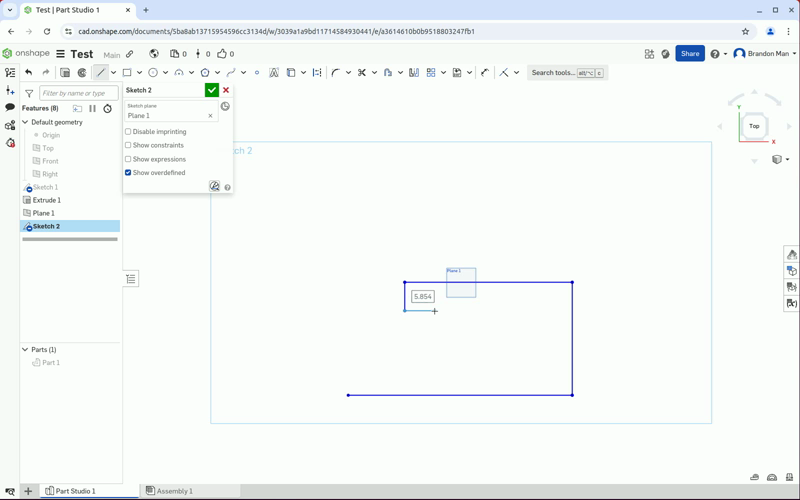
mouse_move(348, 310)
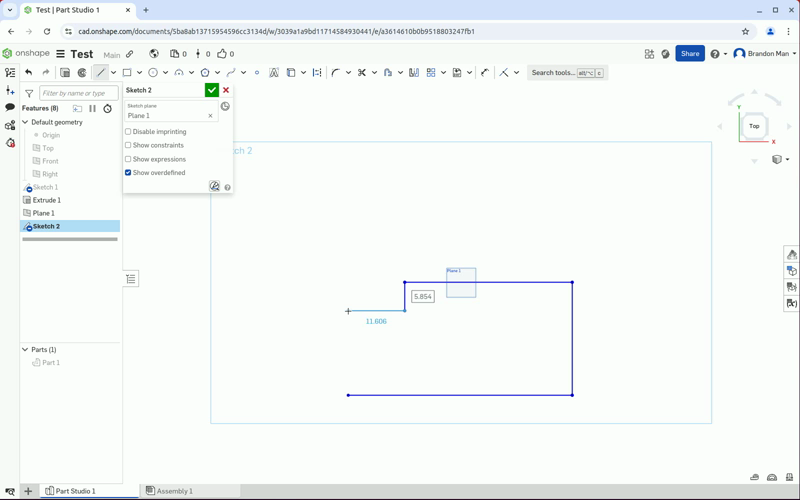
click(348, 310)
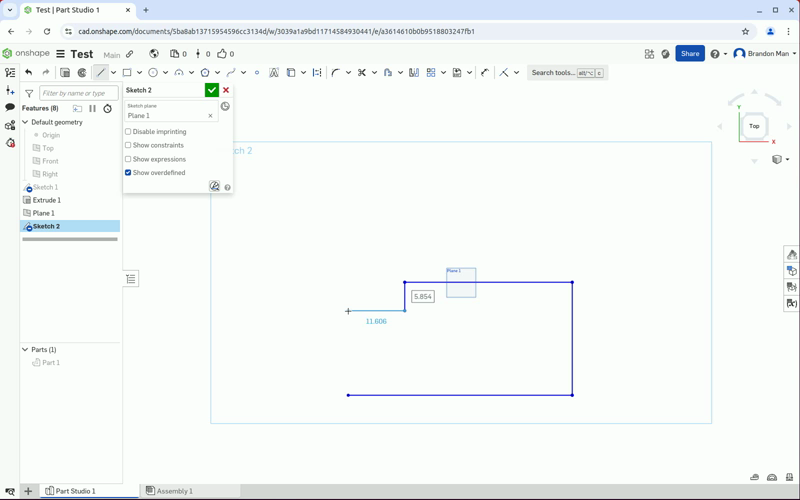
key_up(shift)
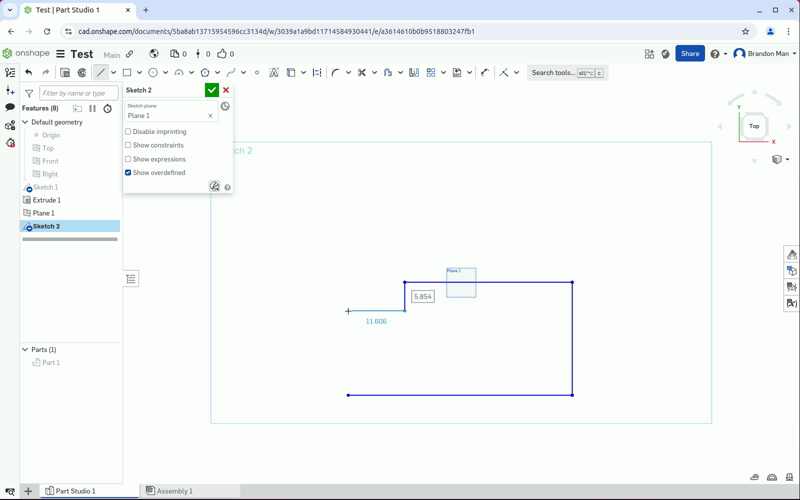
key_down(shift)
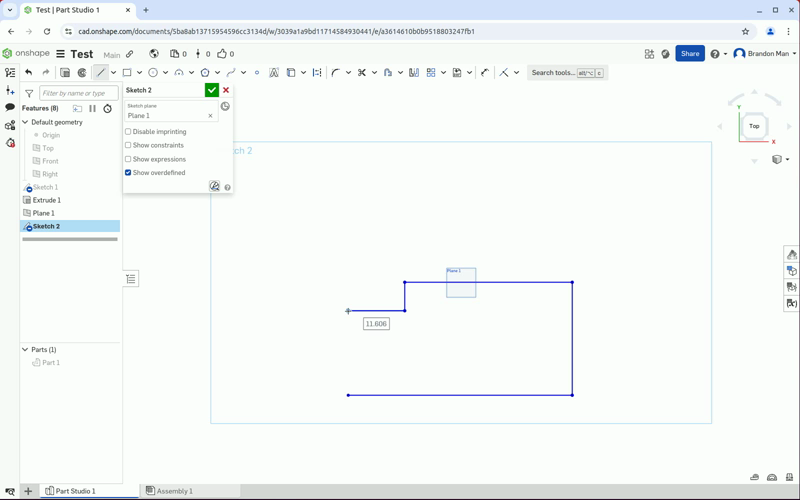
mouse_move(348, 395)
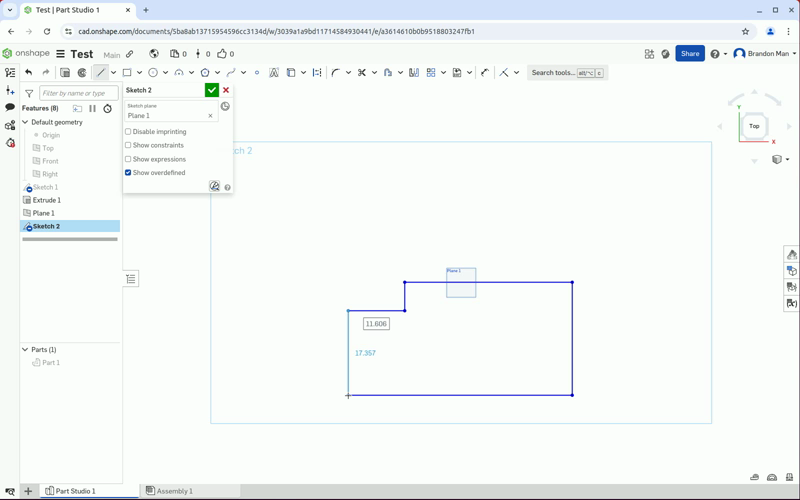
key_up(shift)
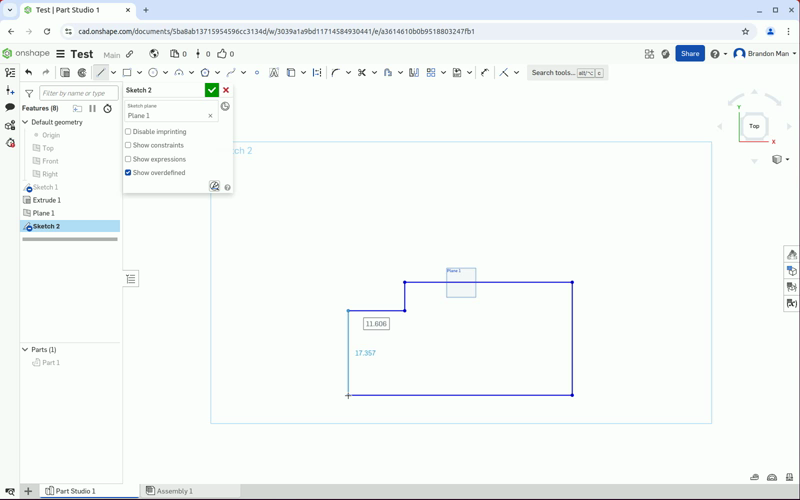
click(348, 395)
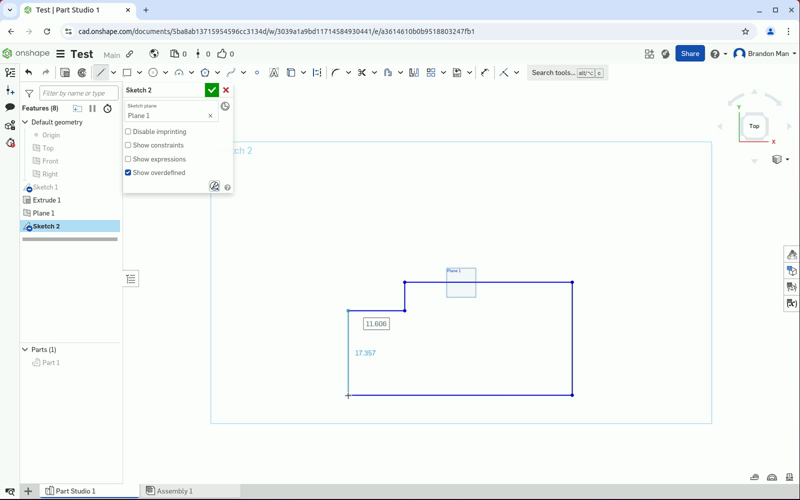
key(esc)
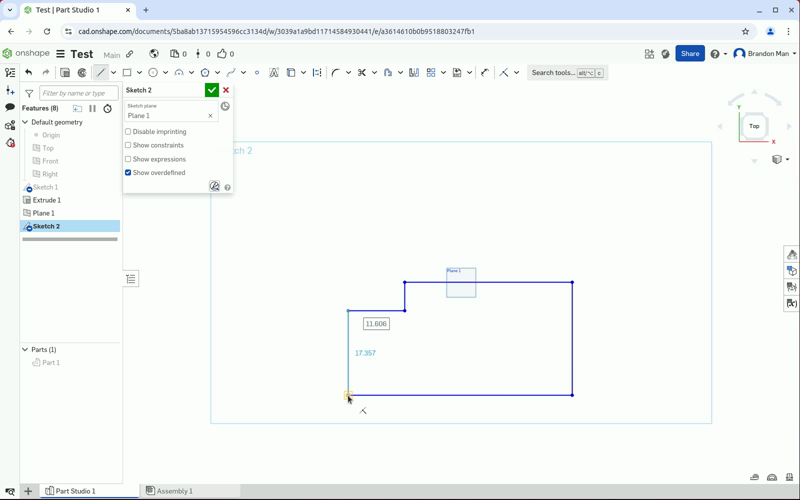
mouse_move(499, 340)
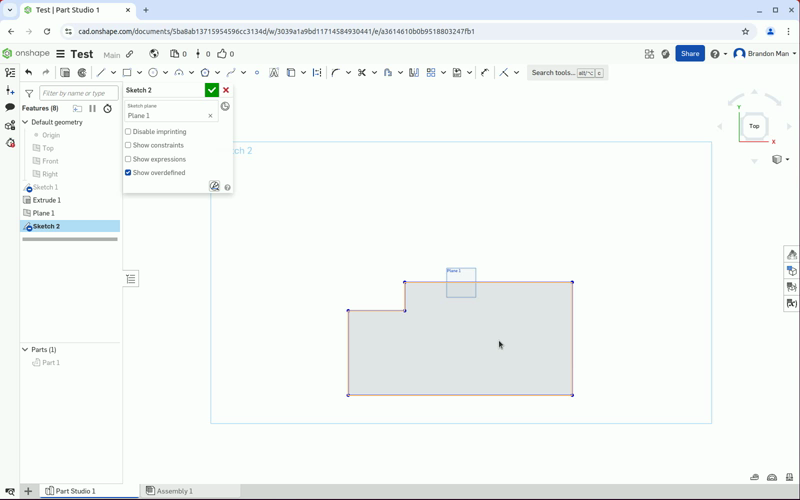
click(499, 340)
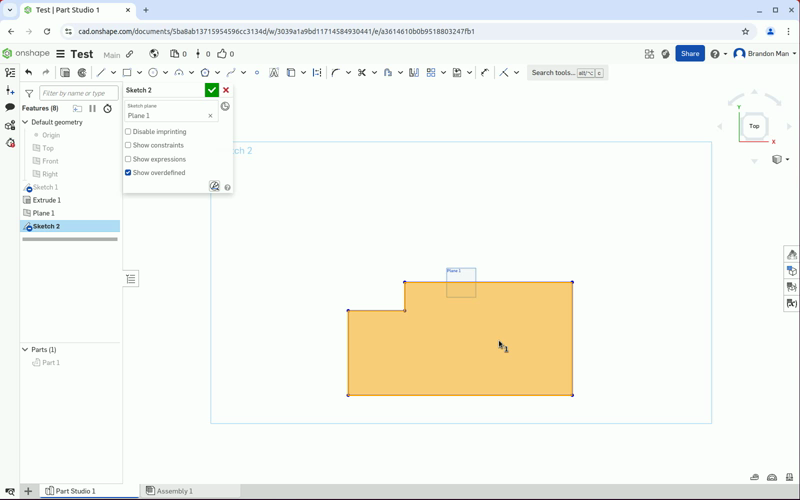
mouse_move(73, 352)
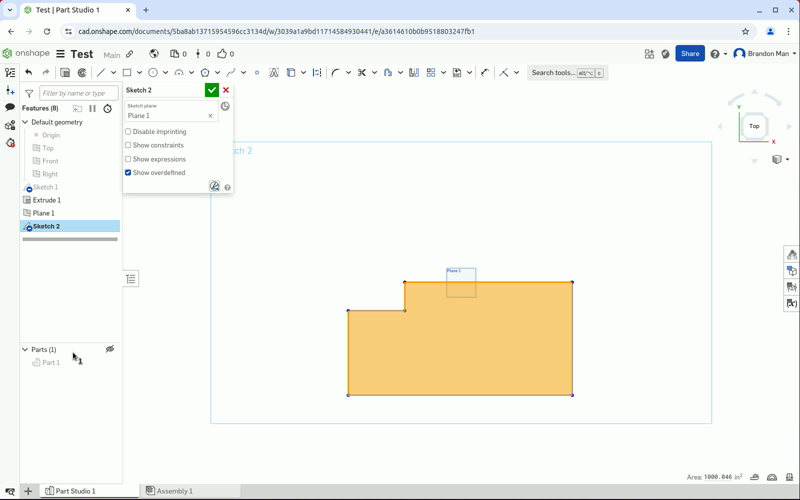
key(shift+y)
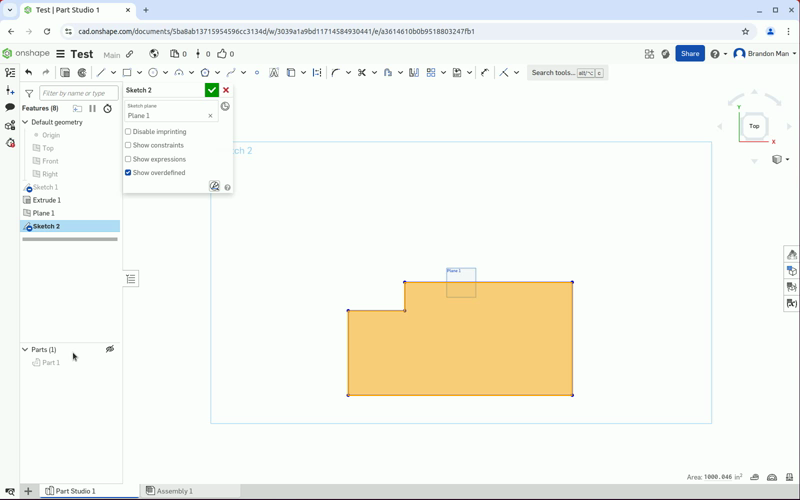
key(shift+e)
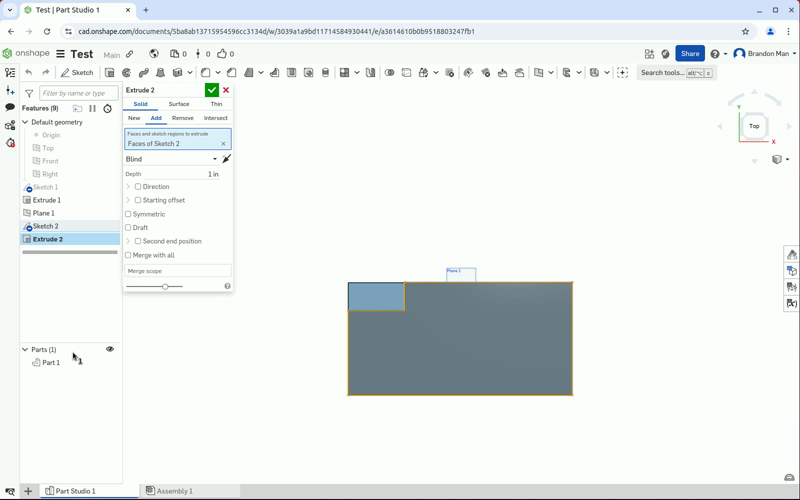
mouse_move(143, 106)
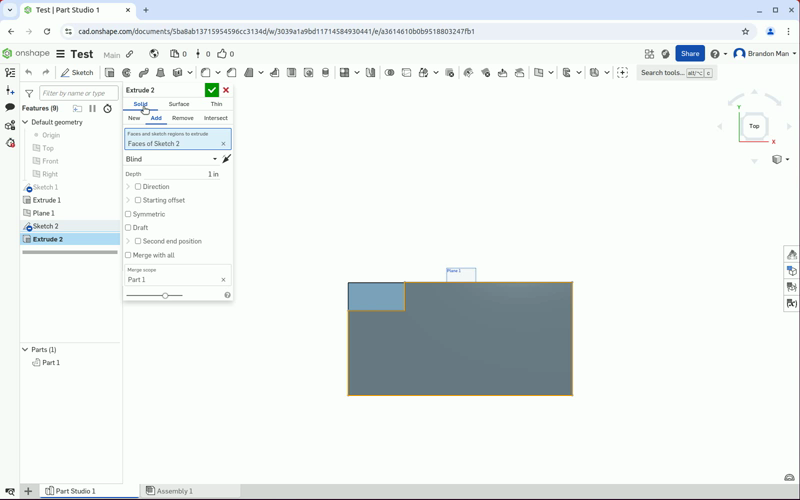
click(143, 106)
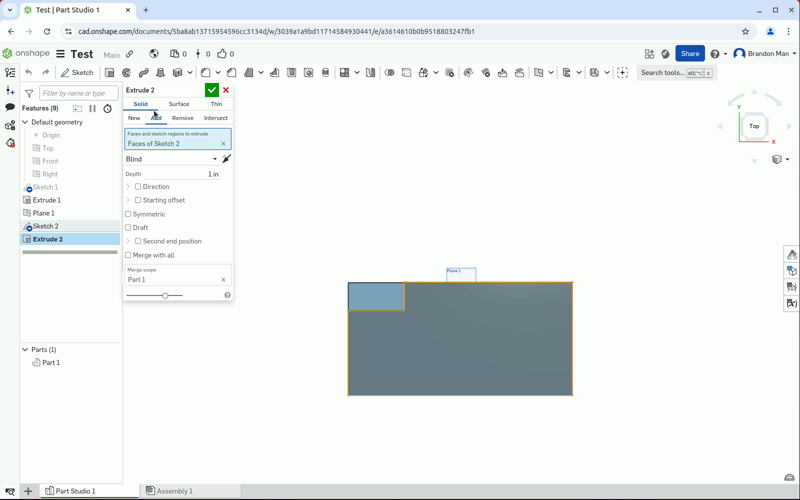
mouse_move(186, 120)
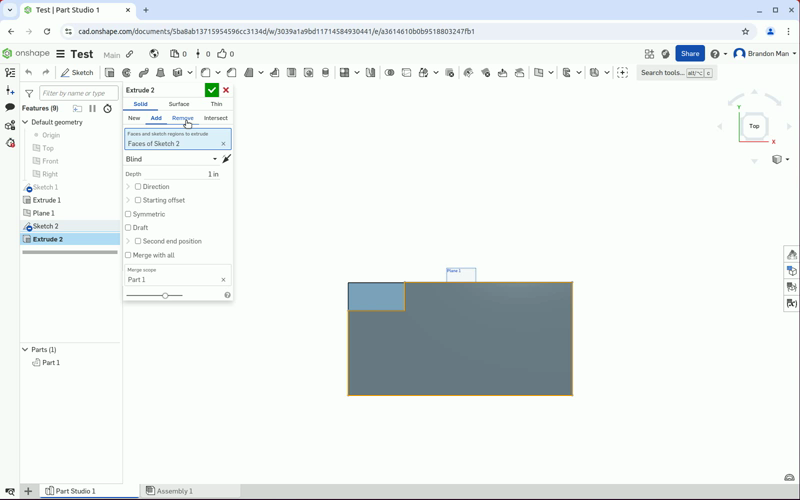
click(186, 120)
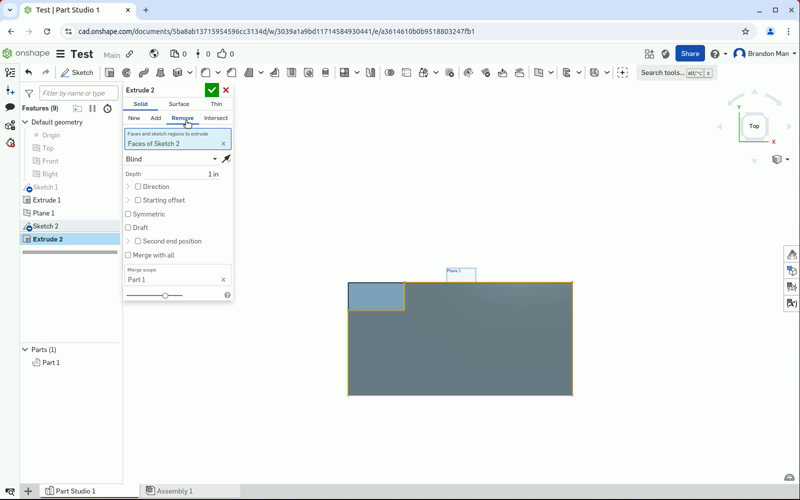
key(tab, 4)
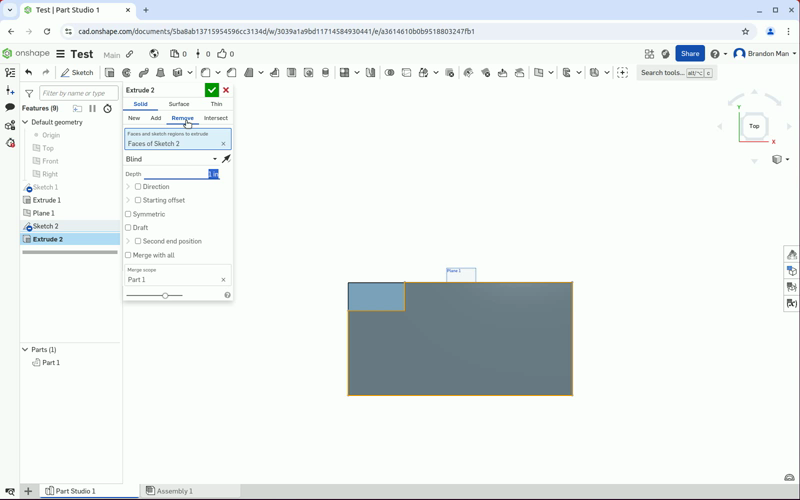
text(11.554)
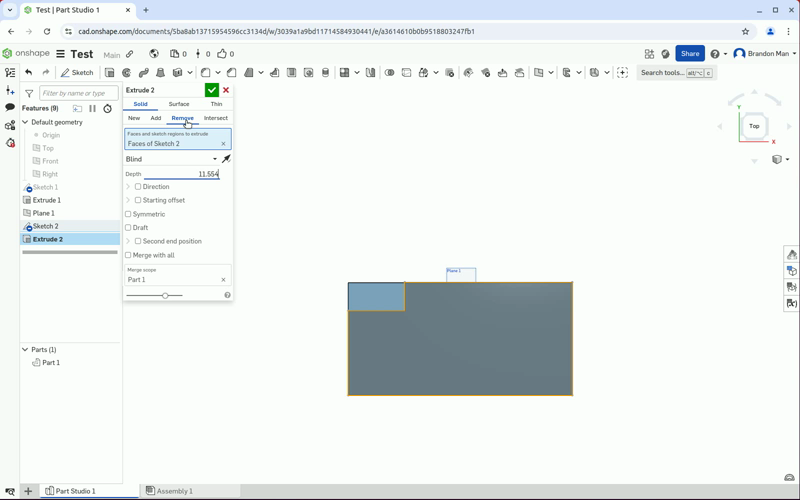
key(tab, 6)
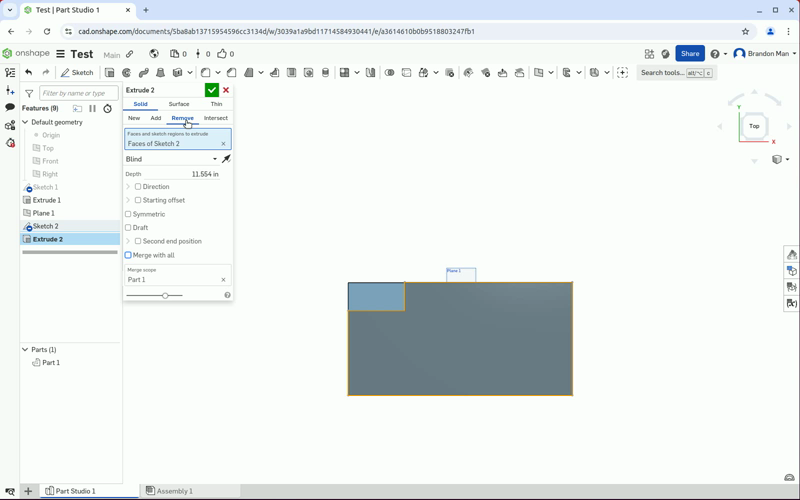
key(space)
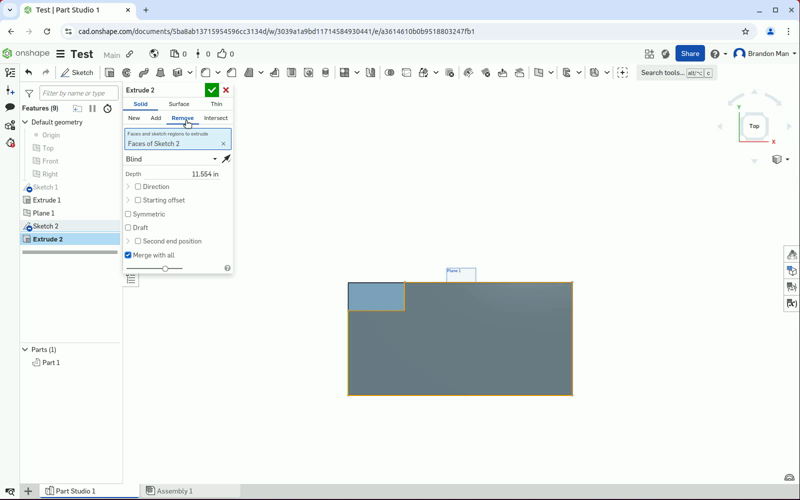
key(enter)
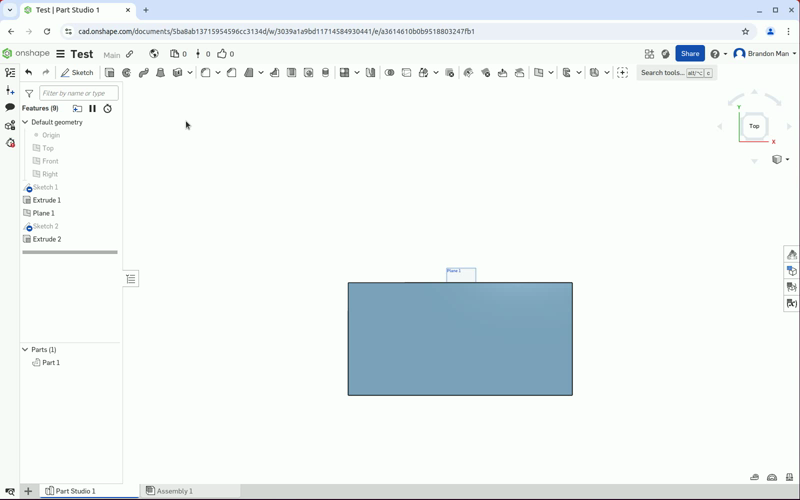
key(shift+h)
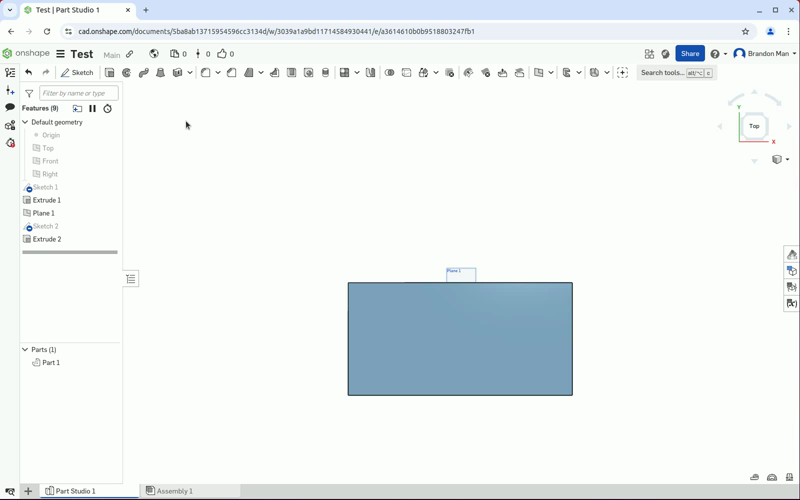
key(shift+h)
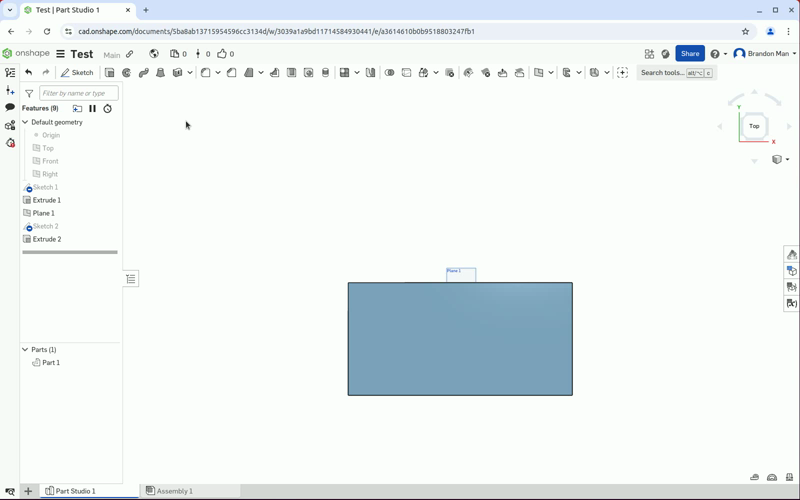
mouse_move(73, 189)
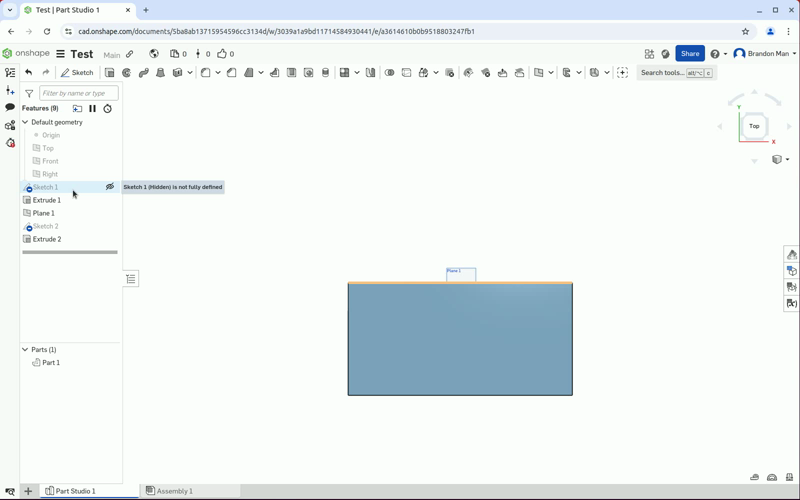
click(73, 189)
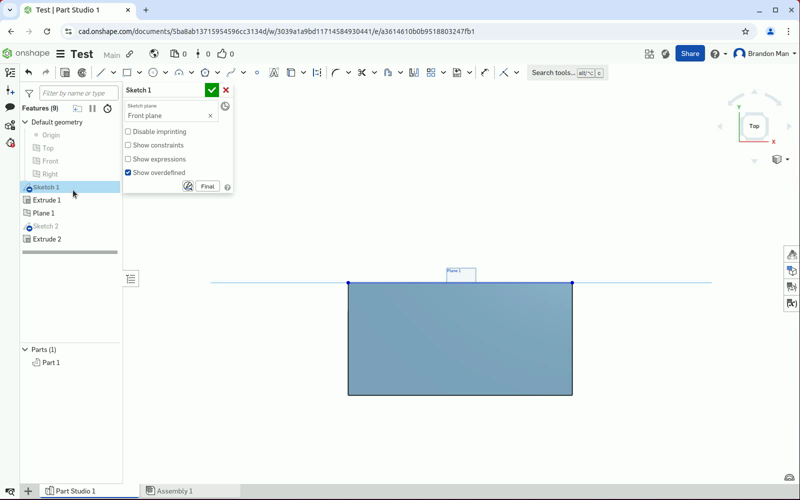
mouse_move(229, 92)
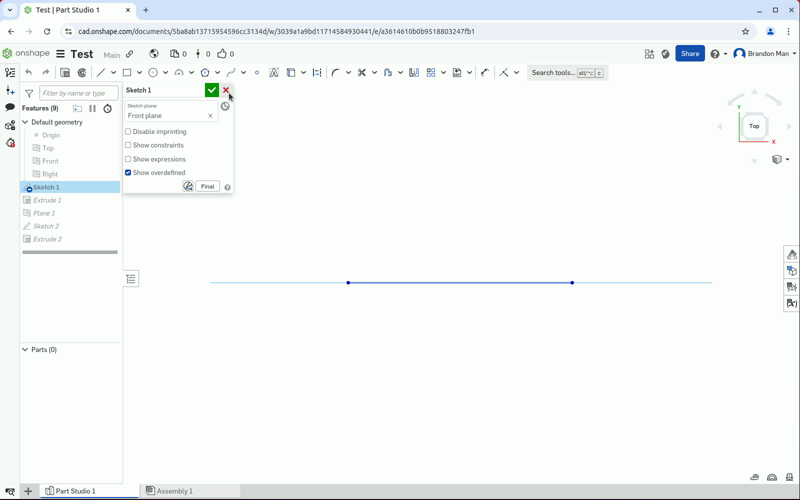
click(229, 92)
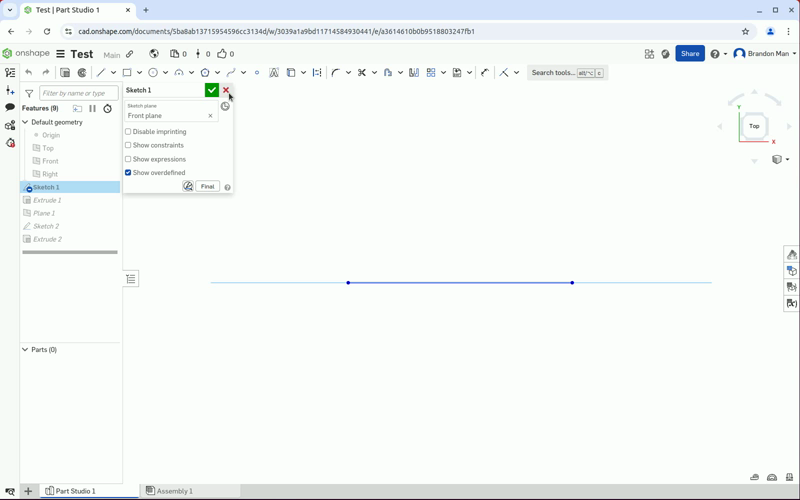
key(shift+s)
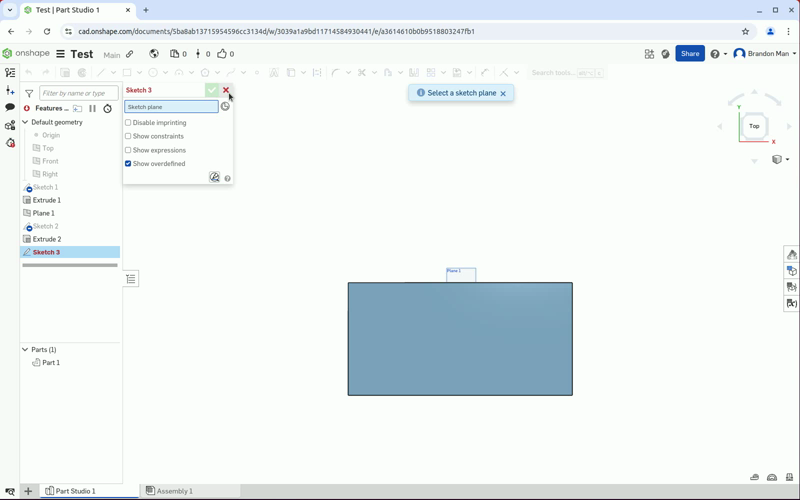
mouse_move(73, 150)
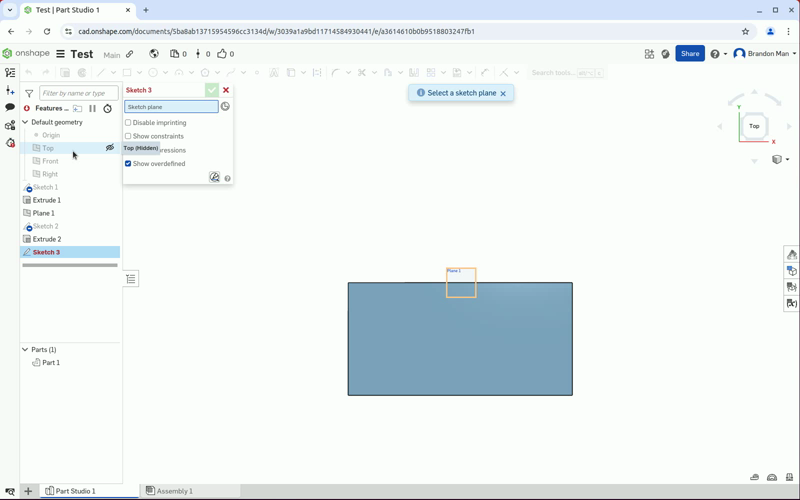
click(73, 150)
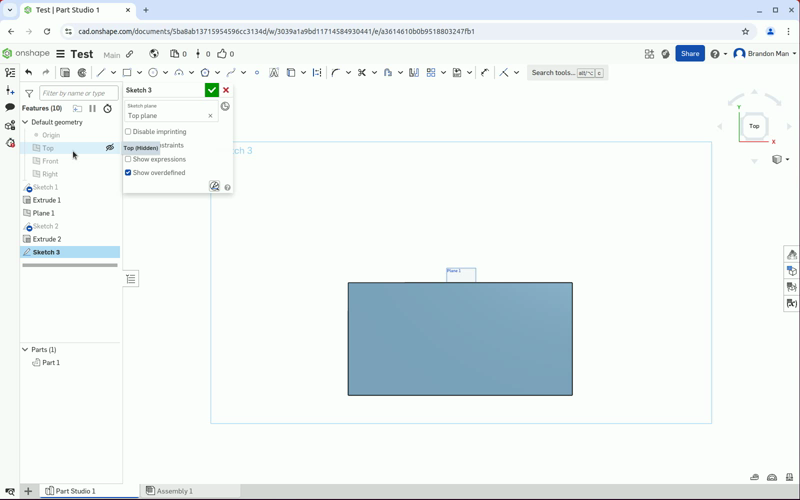
mouse_move(73, 352)
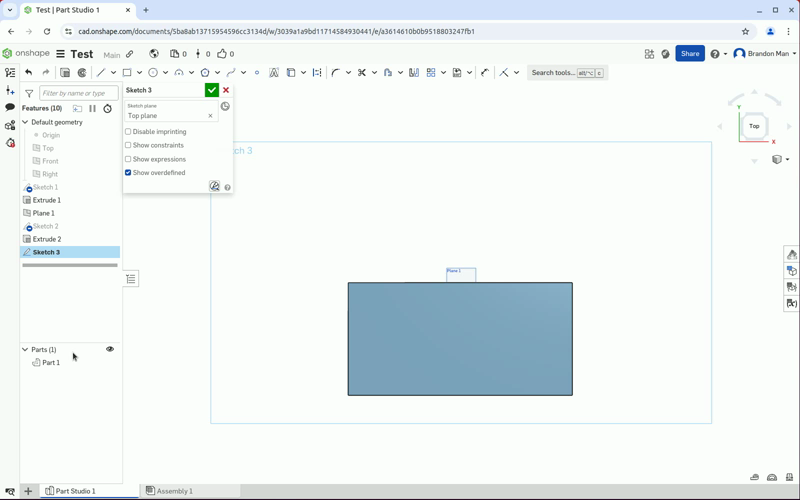
key(y)
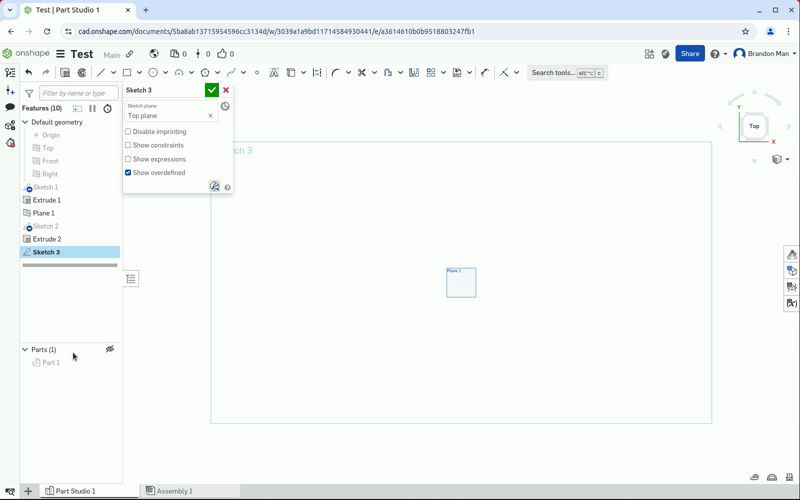
key(l)
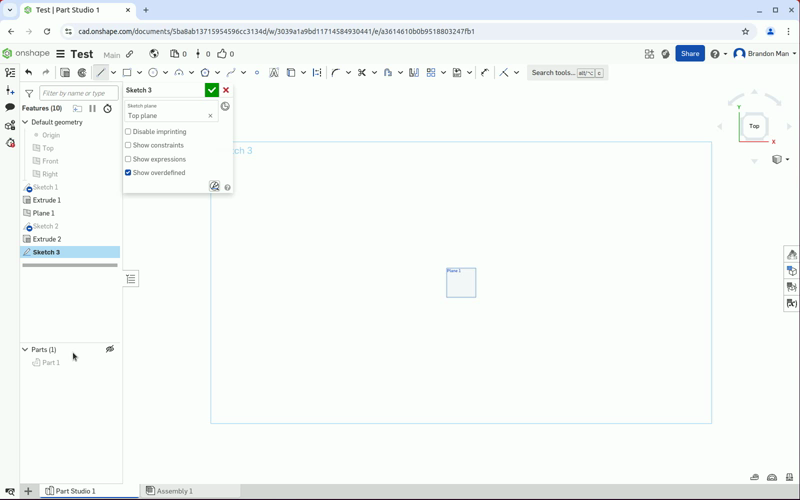
key_down(shift)
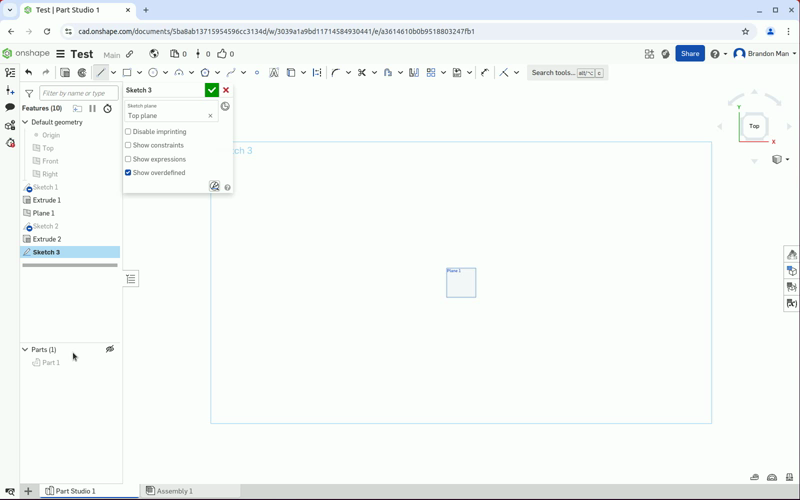
mouse_move(404, 395)
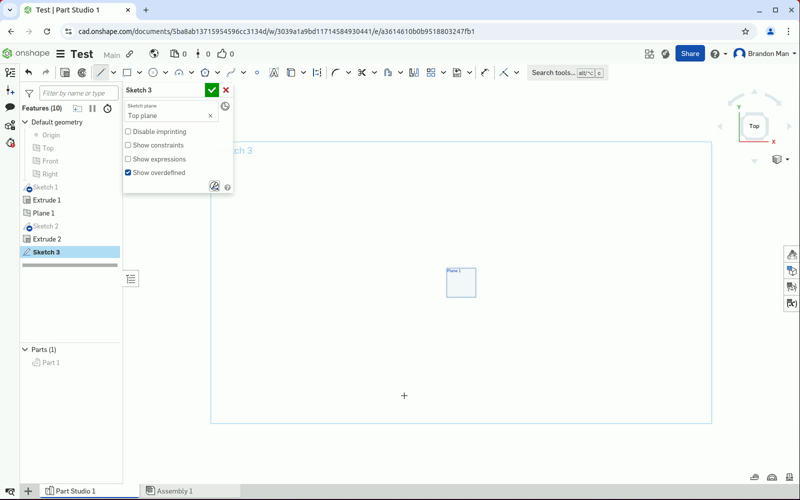
click(404, 395)
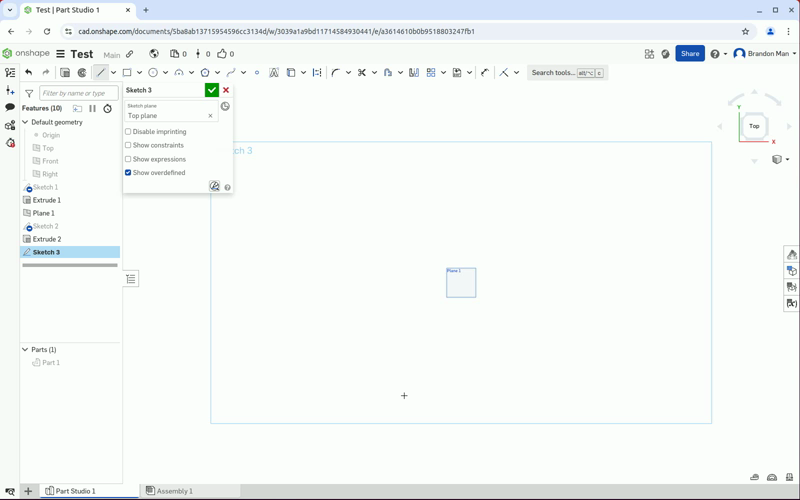
key_up(shift)
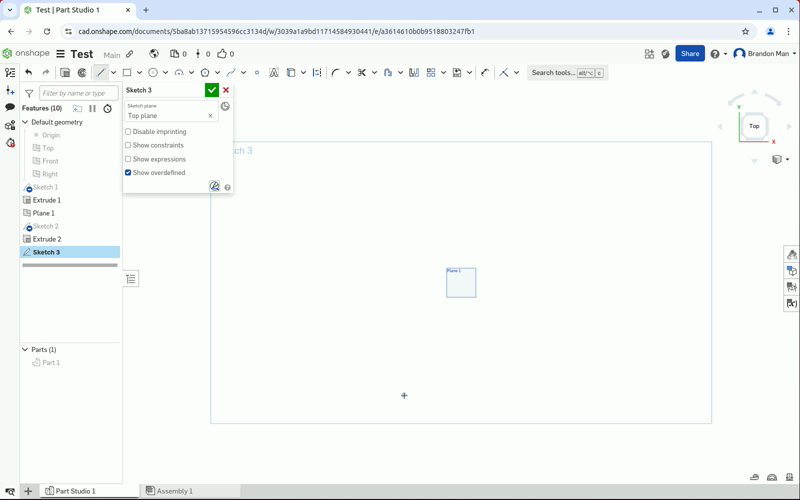
key_down(shift)
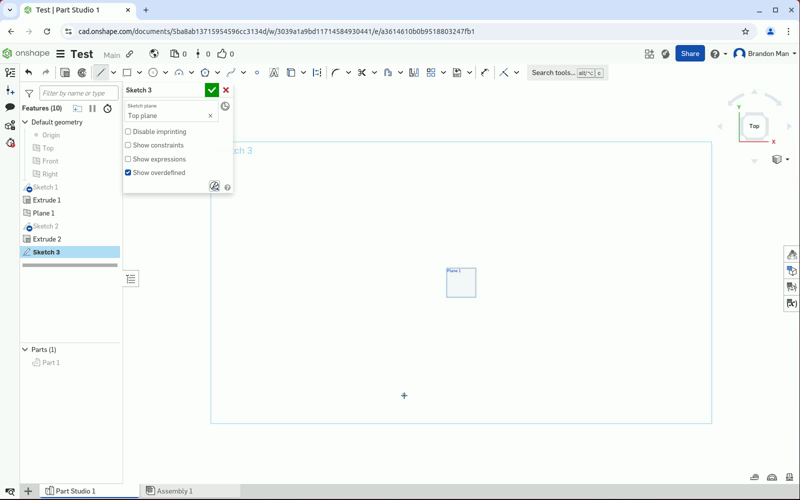
mouse_move(572, 395)
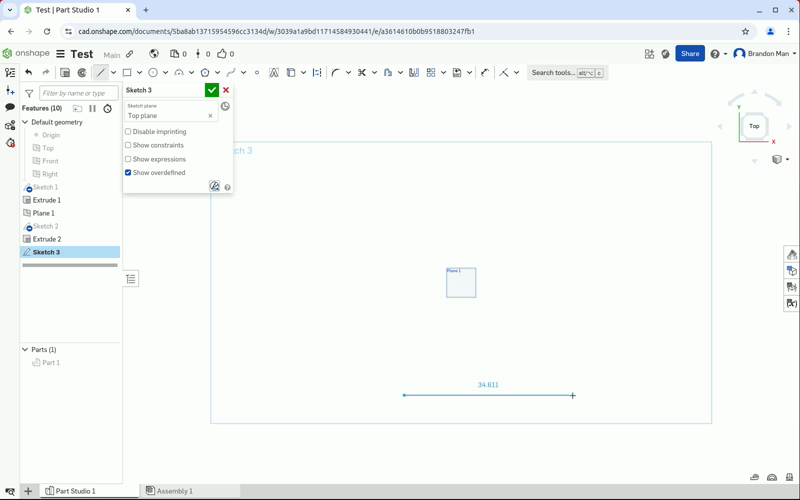
click(572, 395)
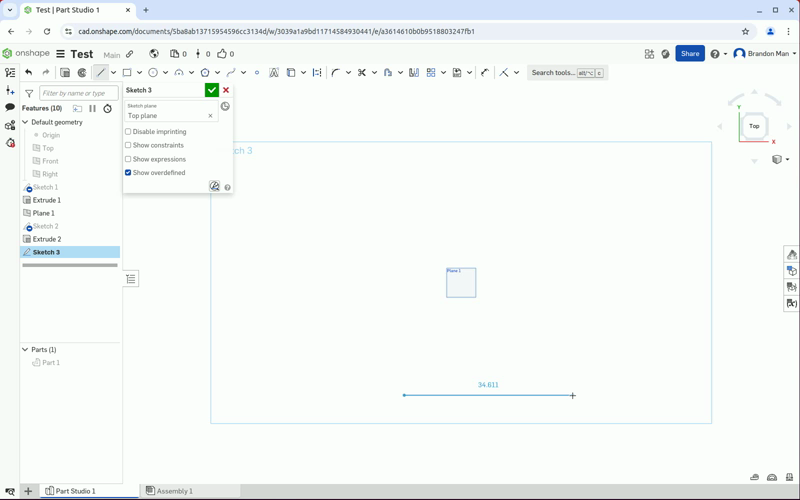
key_up(shift)
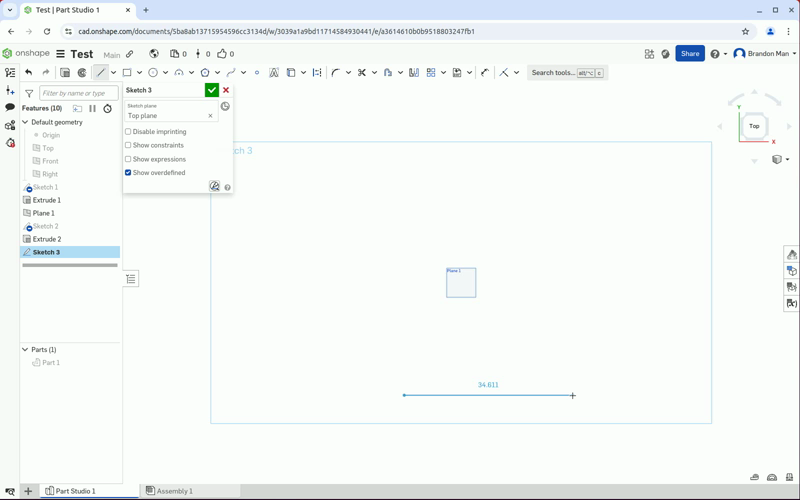
key_down(shift)
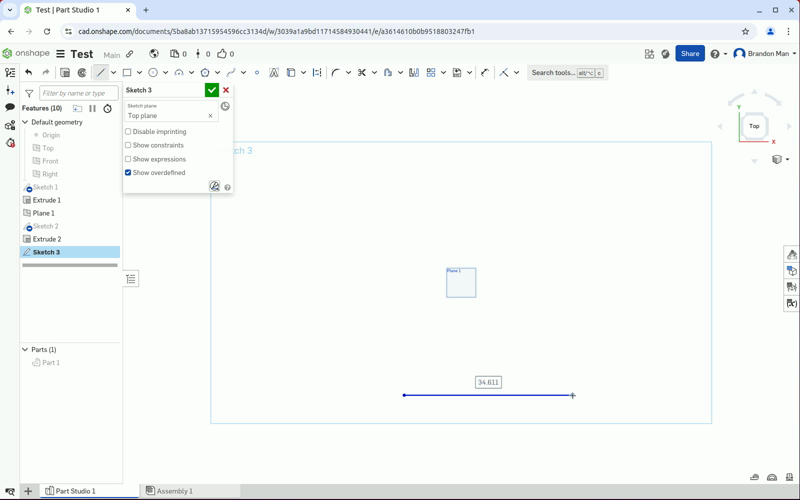
mouse_move(589, 395)
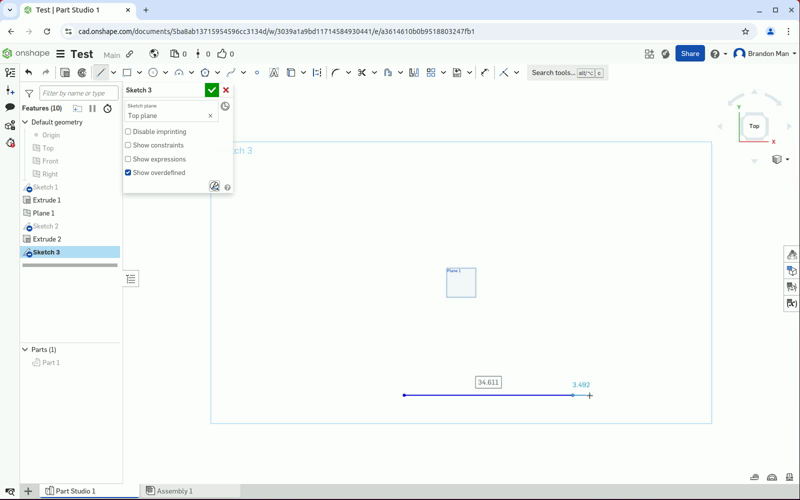
mouse_move(572, 367)
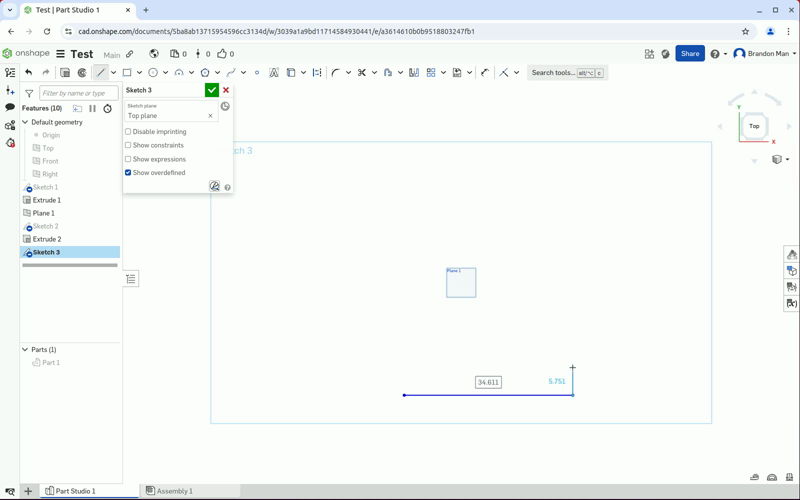
click(572, 367)
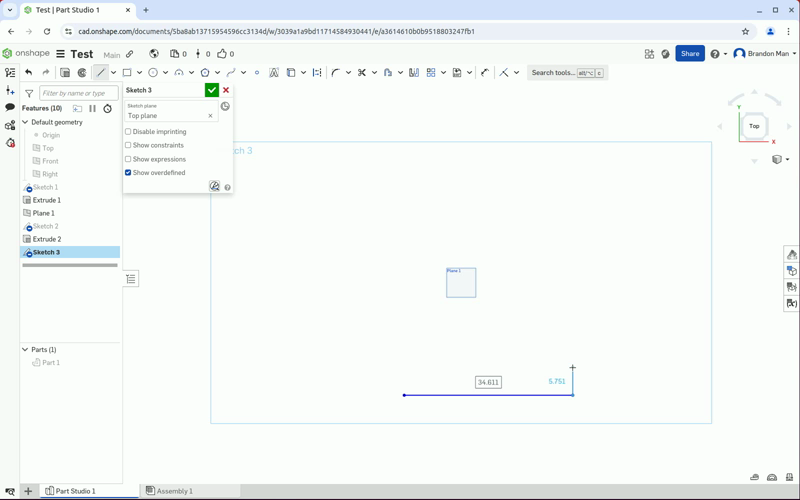
key_up(shift)
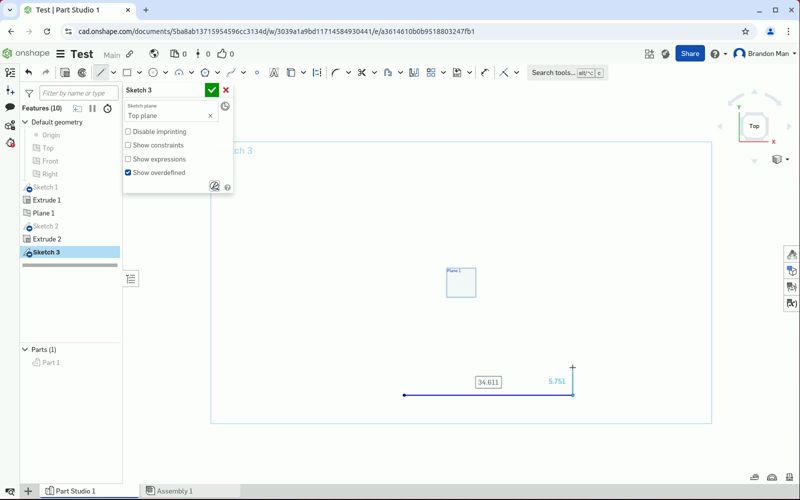
key_down(shift)
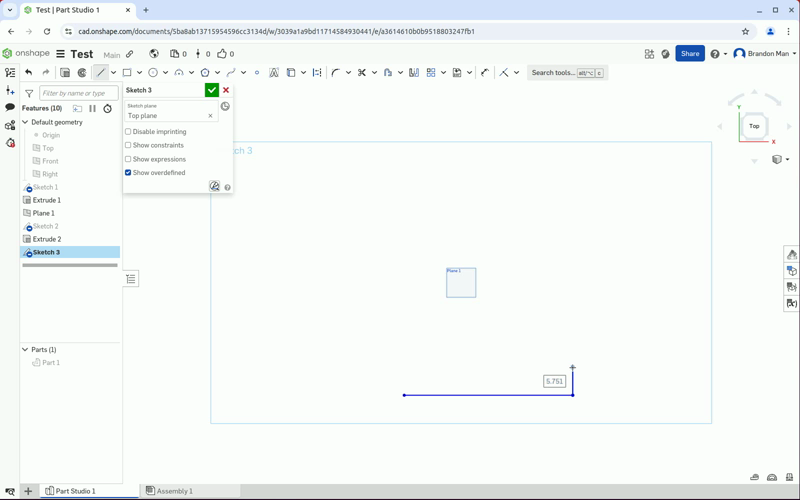
mouse_move(404, 367)
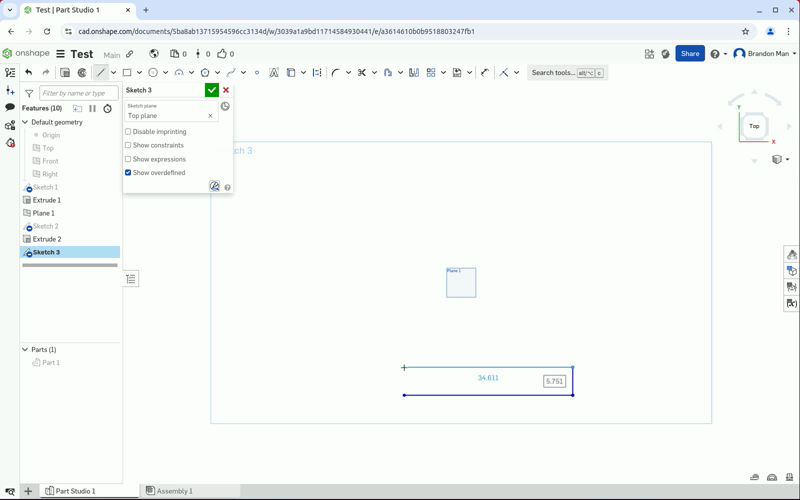
click(404, 367)
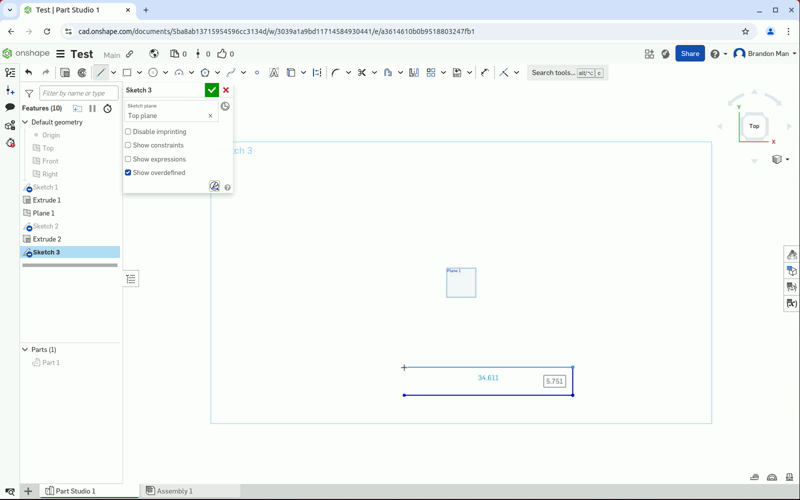
key_up(shift)
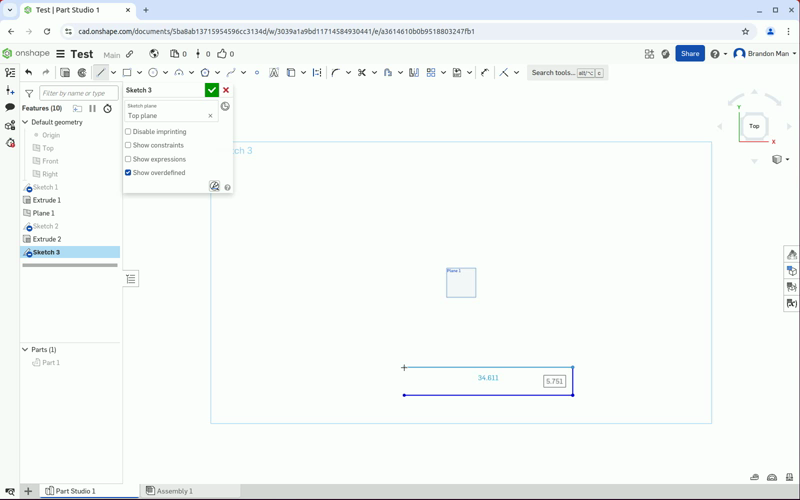
mouse_move(434, 367)
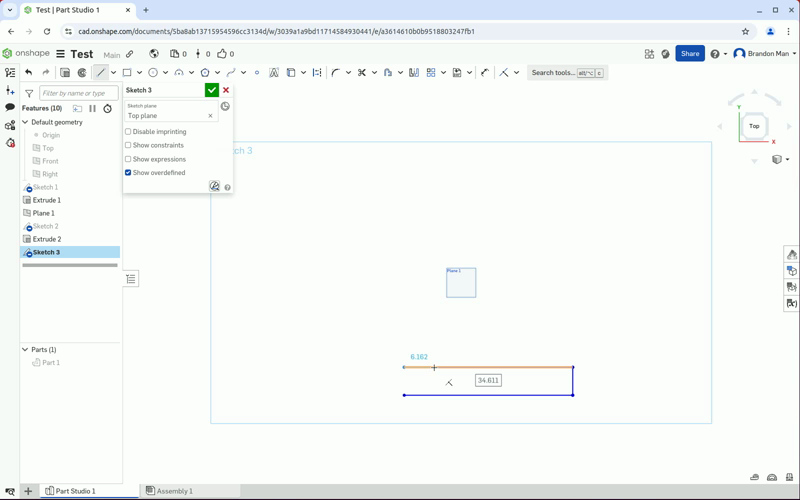
key_down(shift)
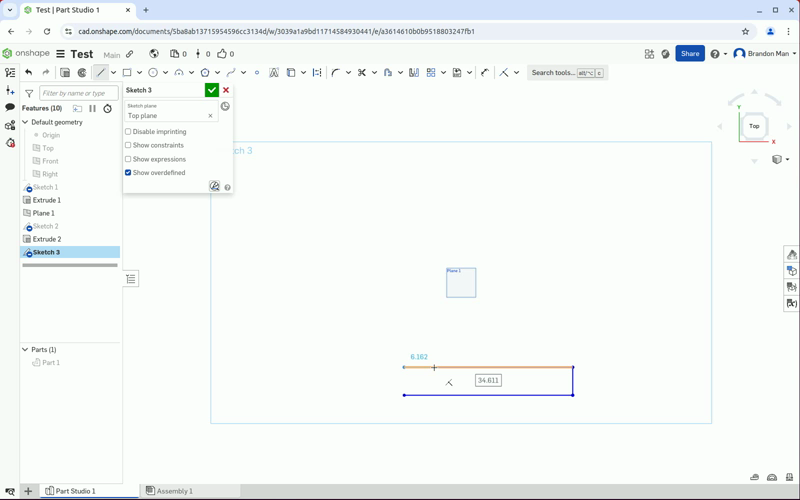
mouse_move(404, 395)
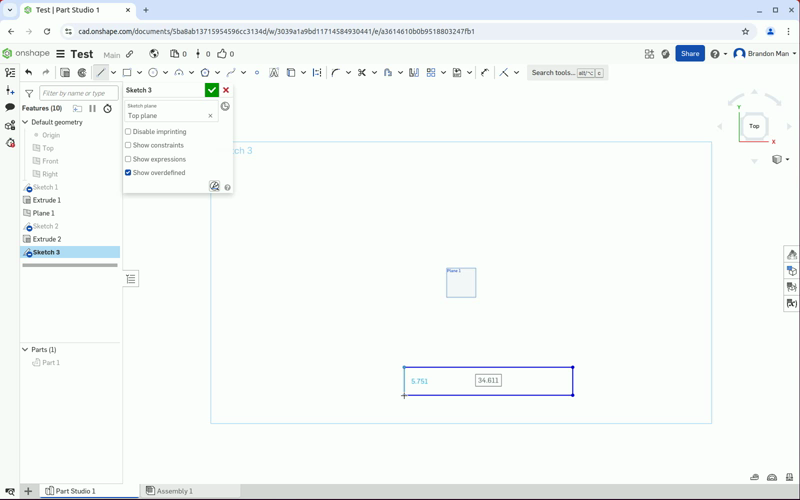
key_up(shift)
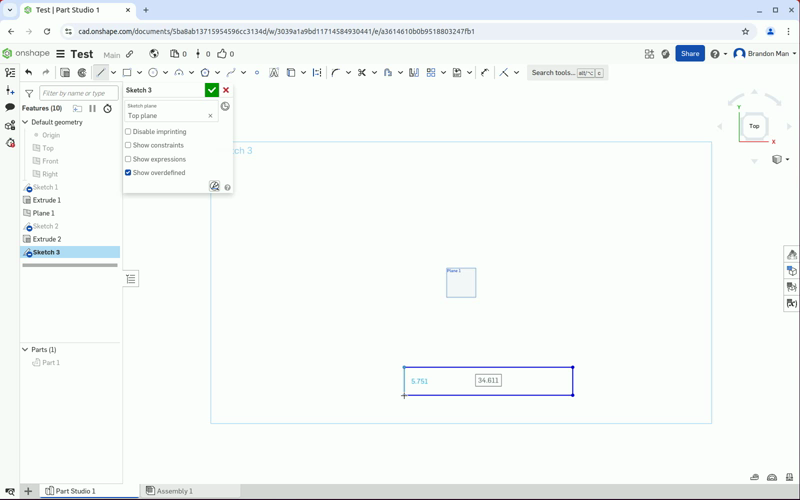
click(404, 395)
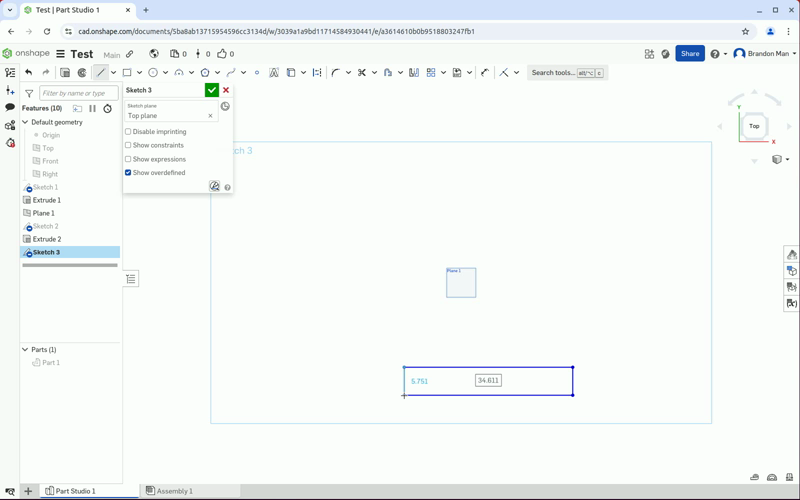
key(esc)
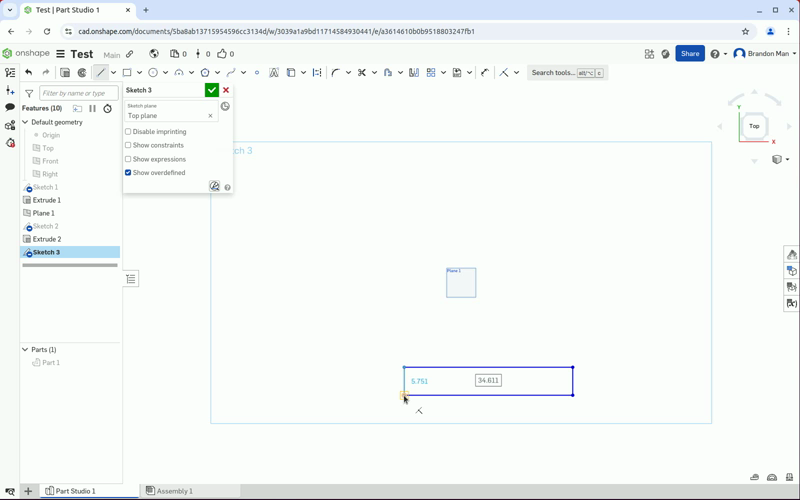
mouse_move(470, 389)
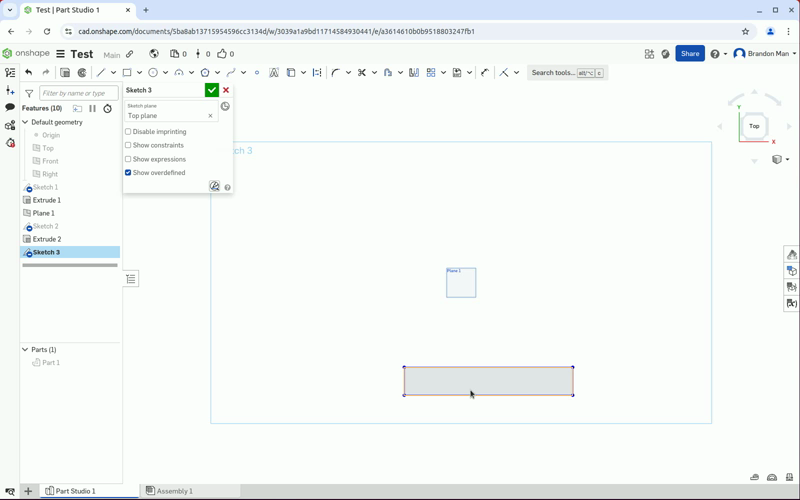
click(470, 389)
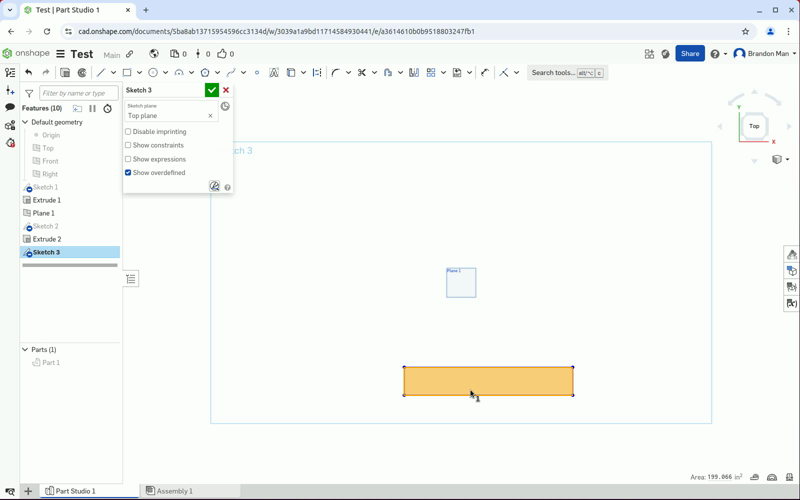
mouse_move(73, 352)
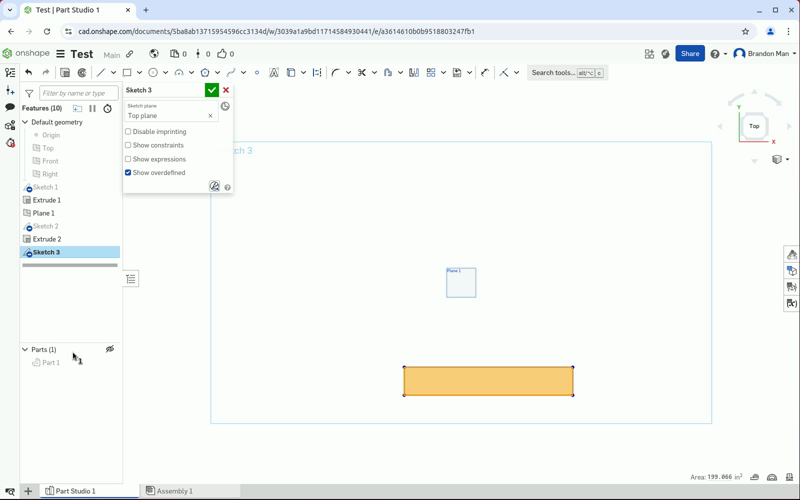
key(shift+y)
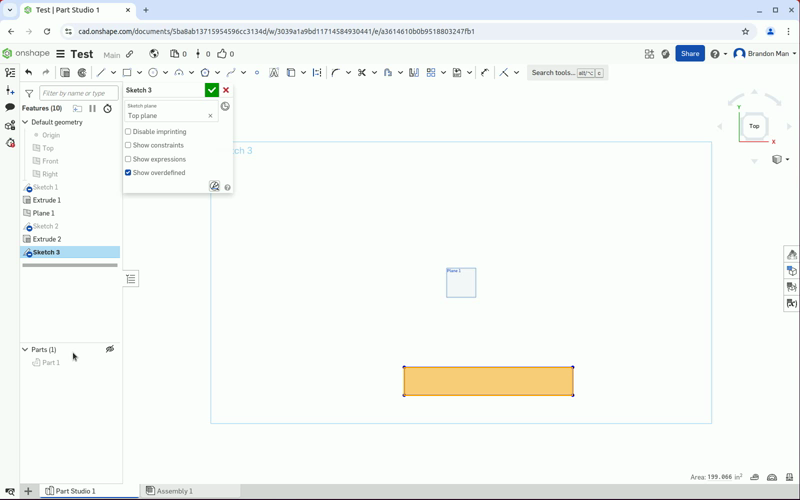
key(shift+e)
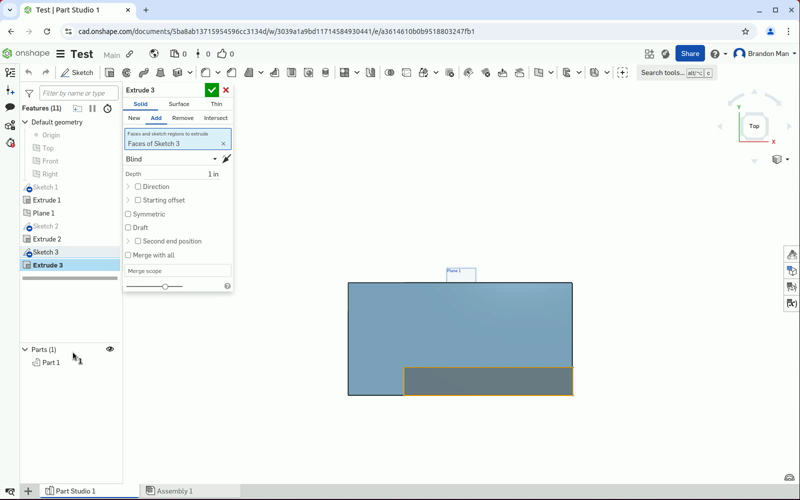
mouse_move(143, 106)
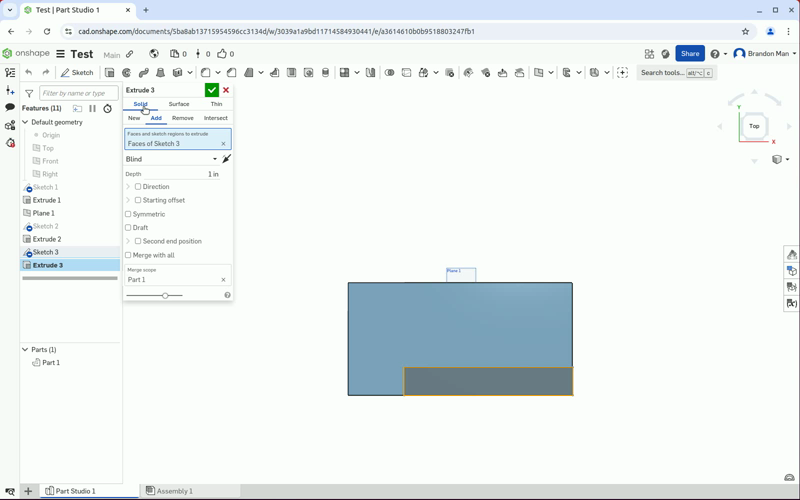
click(143, 106)
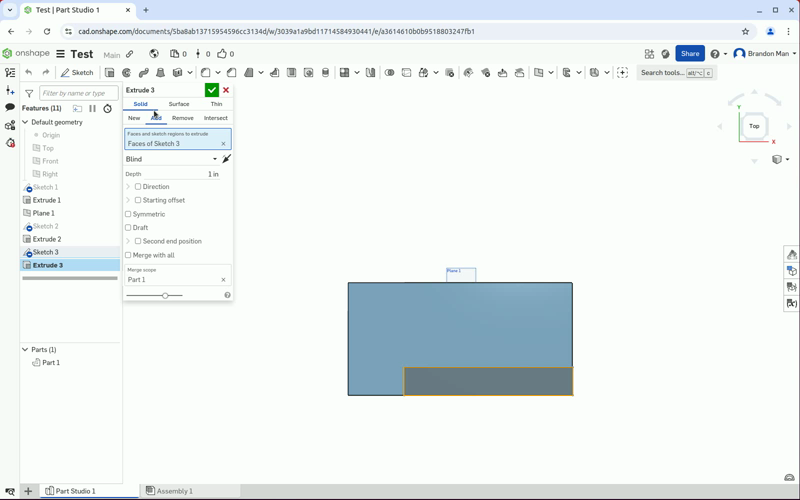
mouse_move(186, 120)
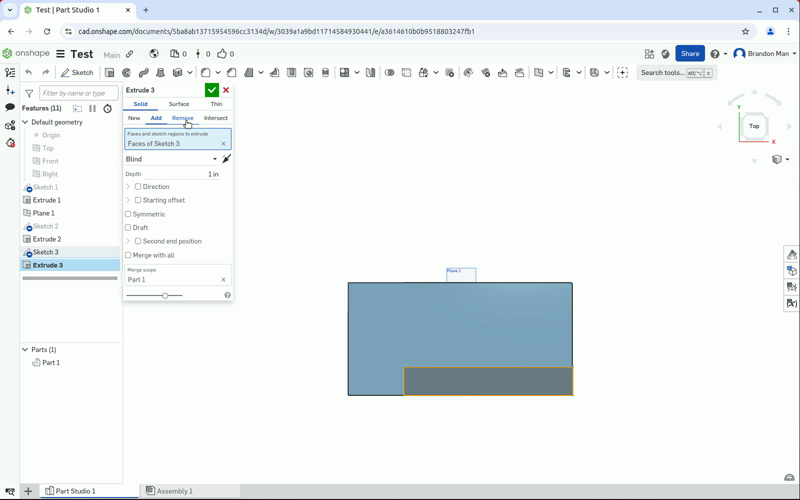
click(186, 120)
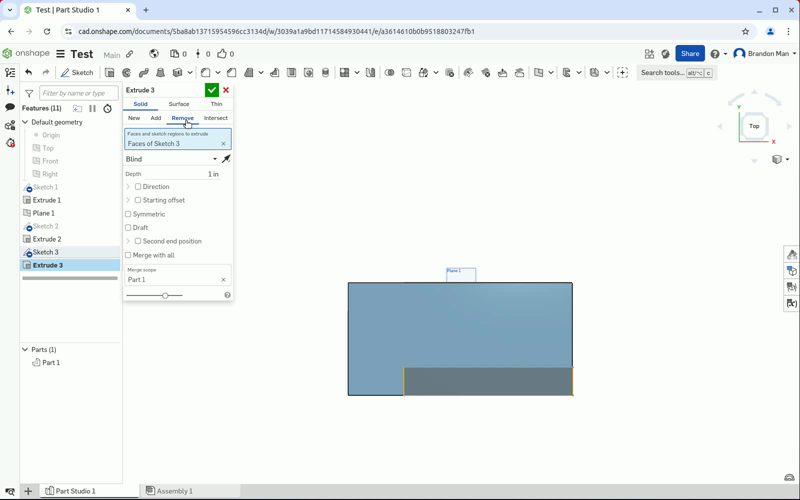
key(tab, 4)
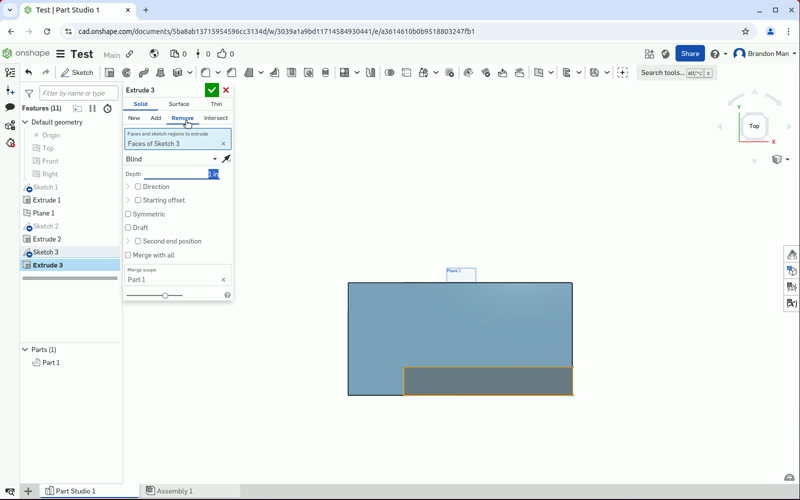
text(11.554)
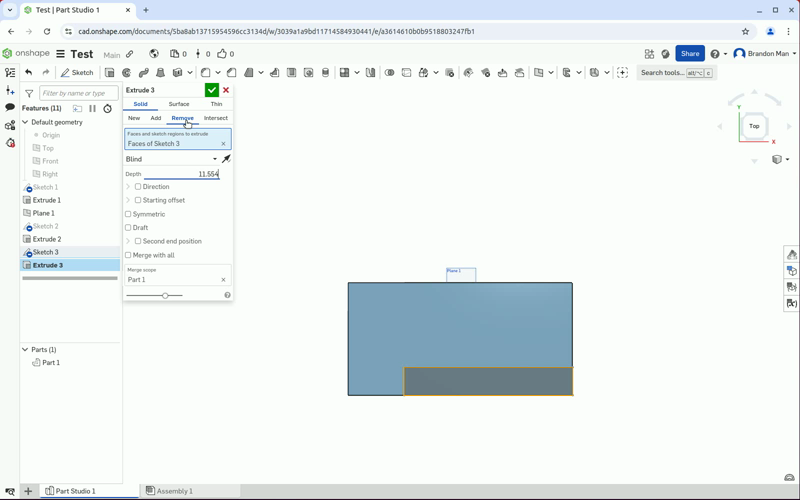
key(tab, 6)
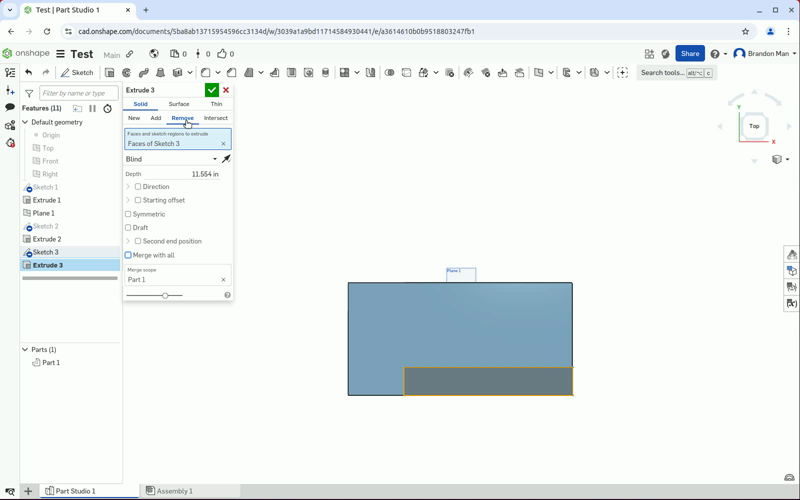
key(space)
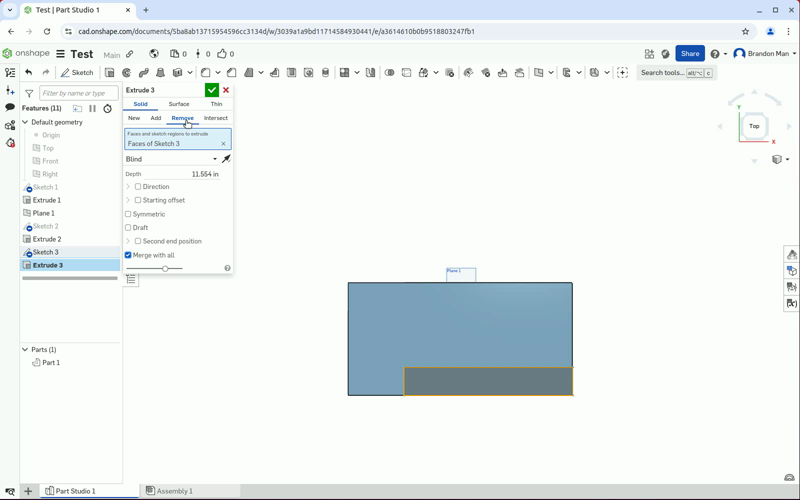
key(enter)
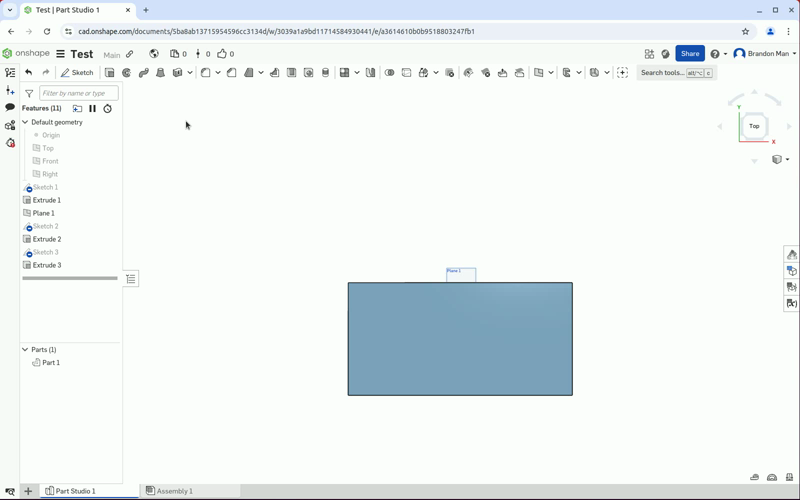
key(shift+h)
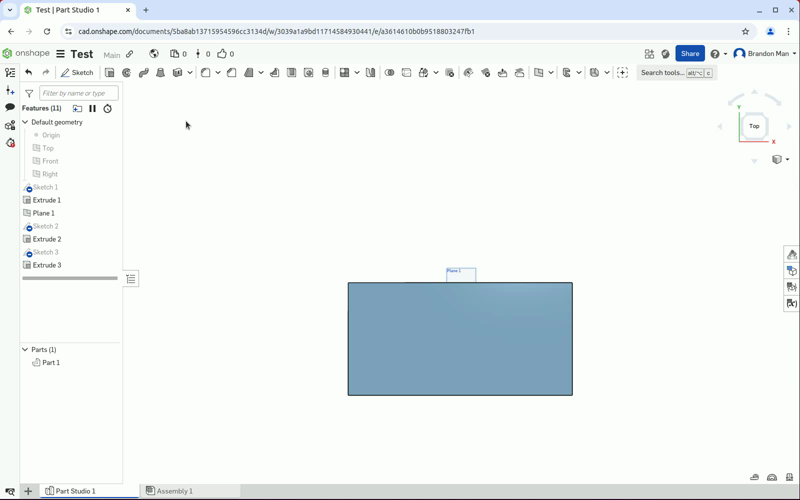
key(shift+h)
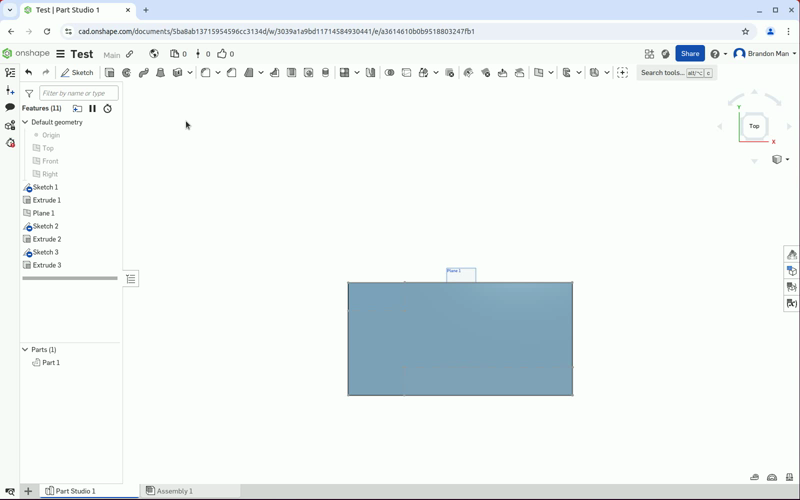
key(shift+7)
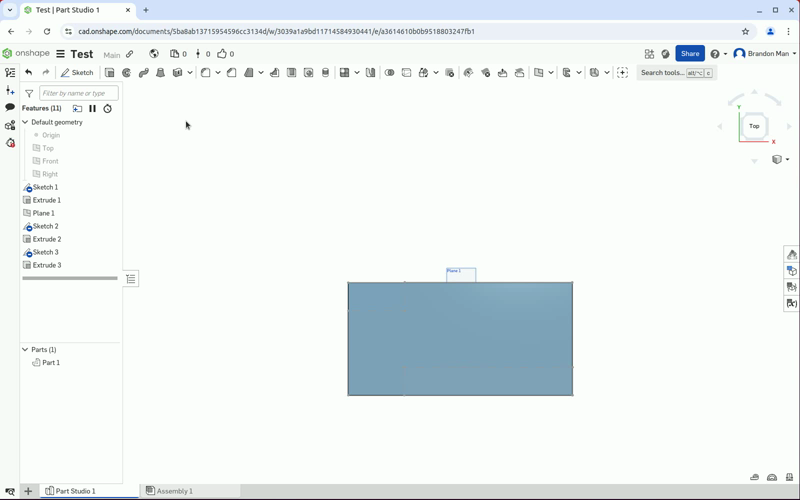
key(up, 3)
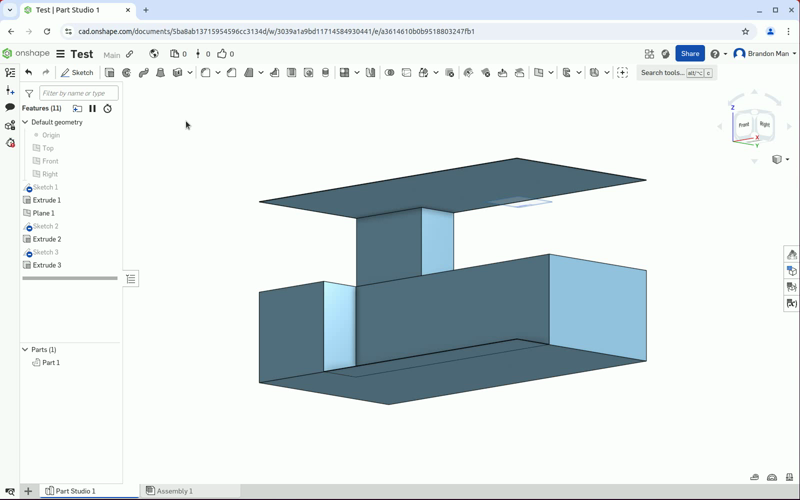
key(left, 3)
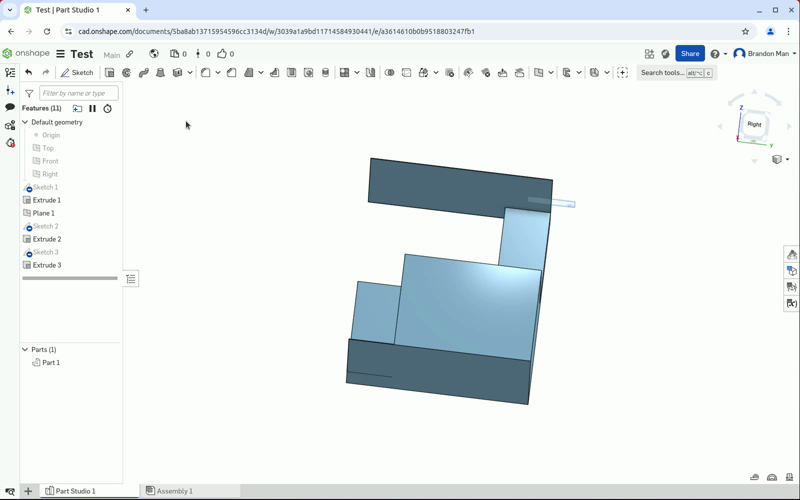
key(right, 3)
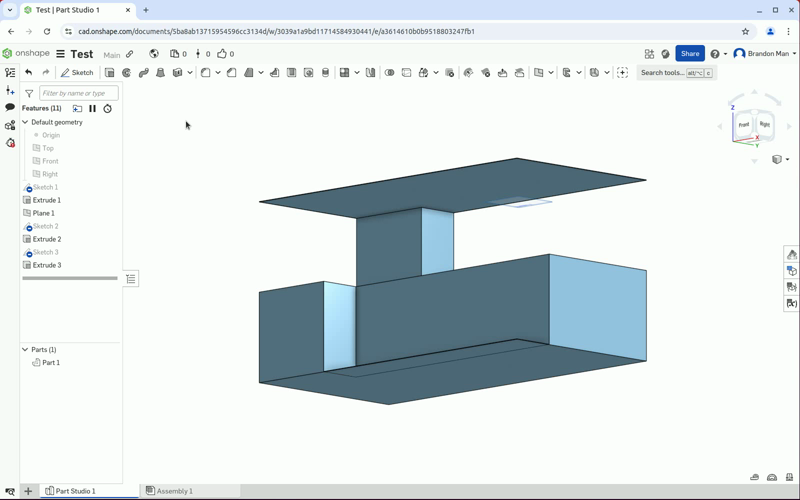
key(down, 3)
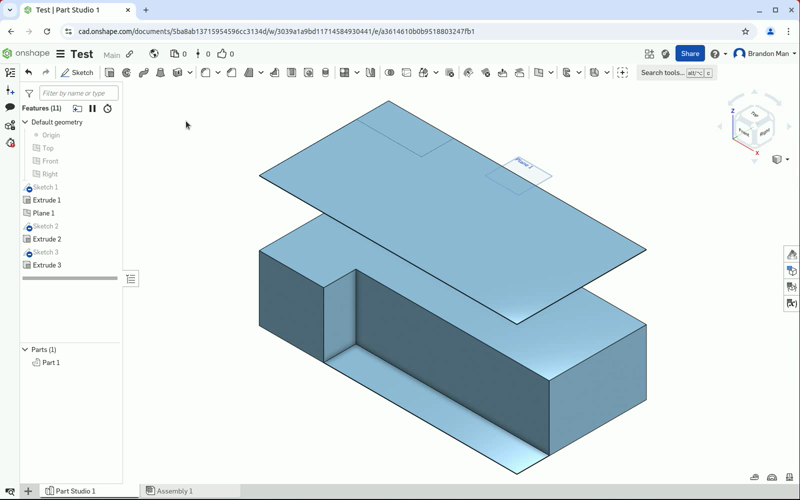
mouse_move(73, 189)
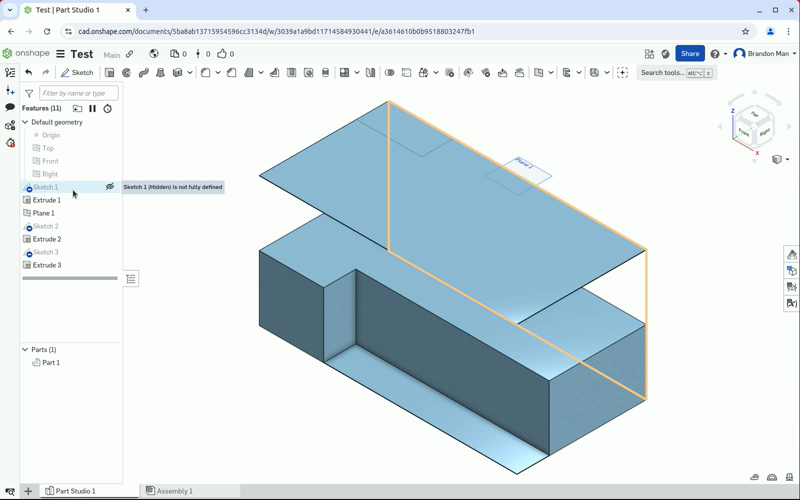
click(73, 189)